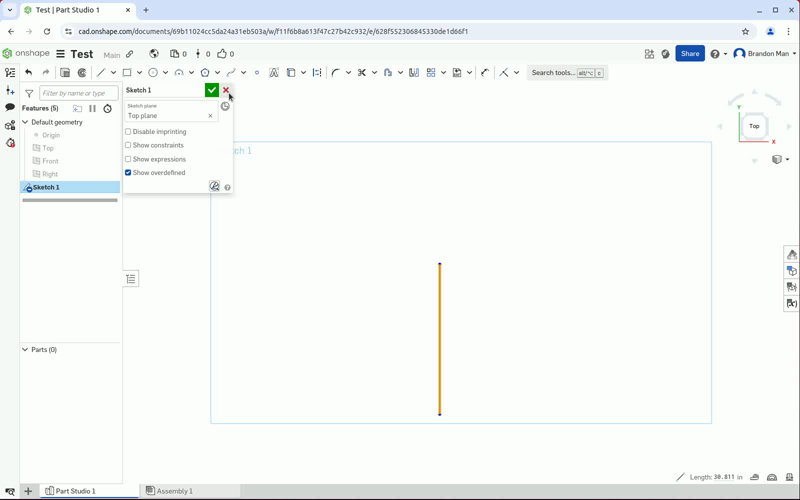
key(shift+h)
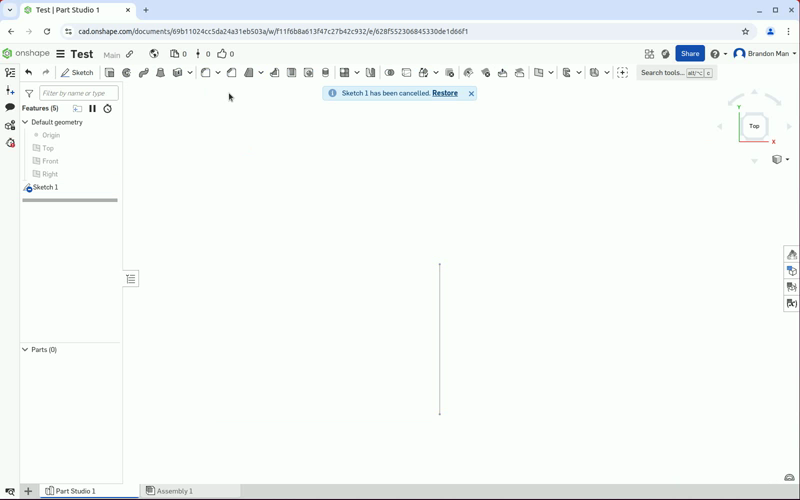
key(shift+s)
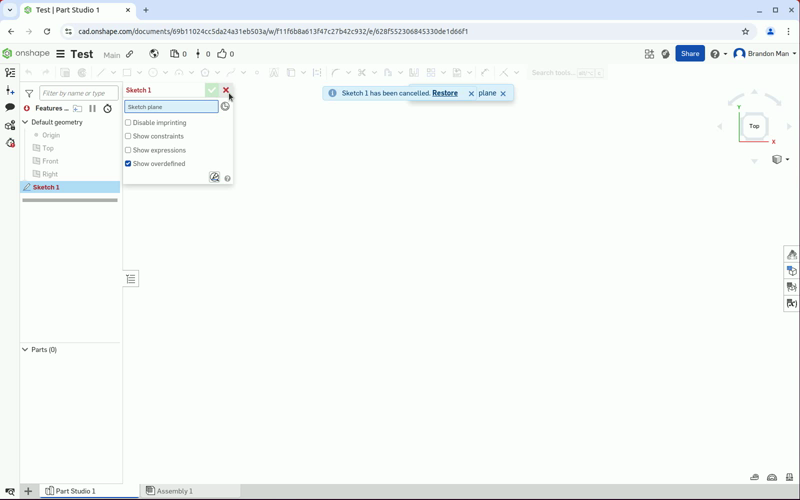
mouse_move(73, 150)
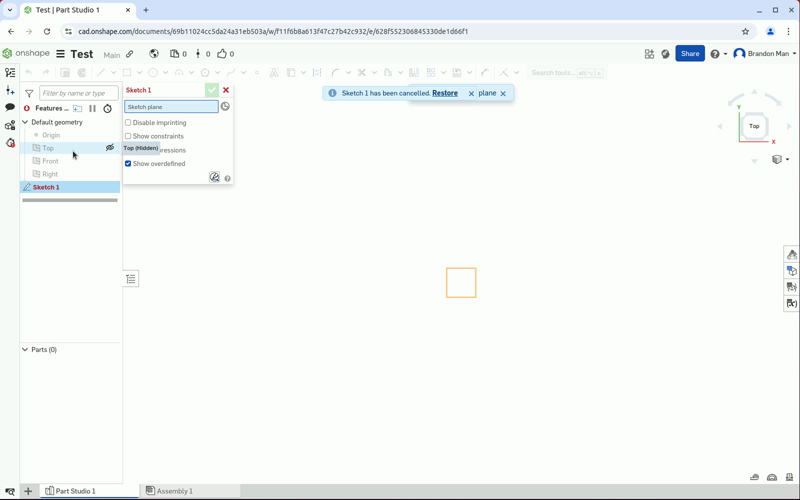
click(73, 150)
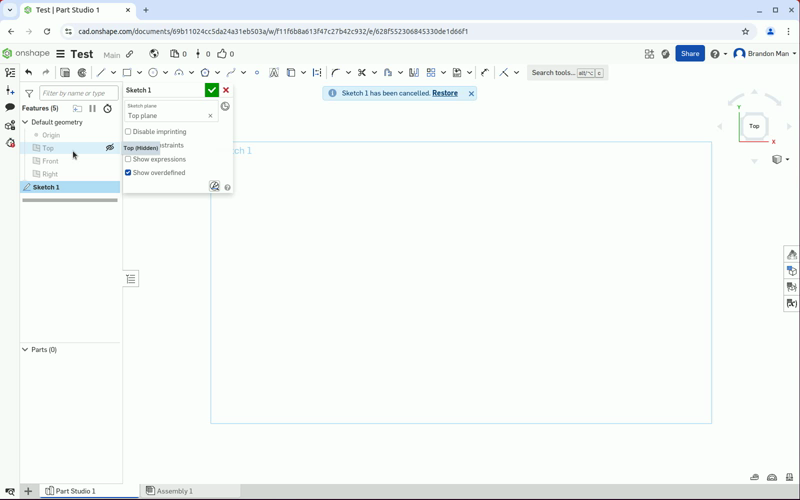
mouse_move(73, 352)
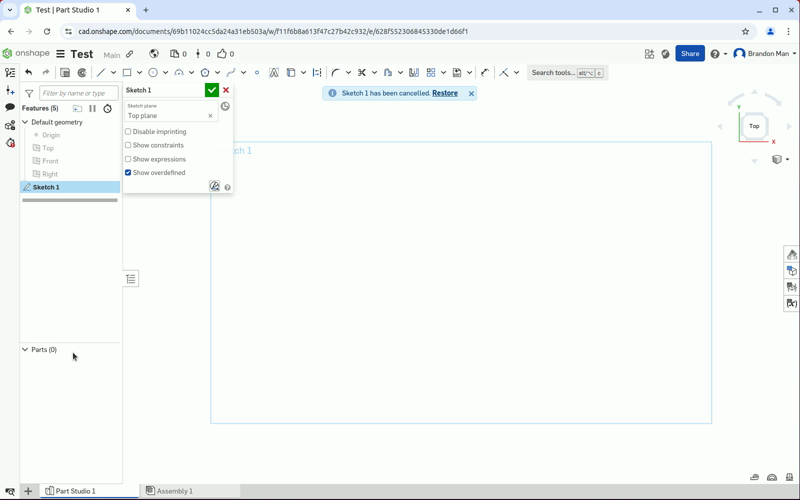
key(y)
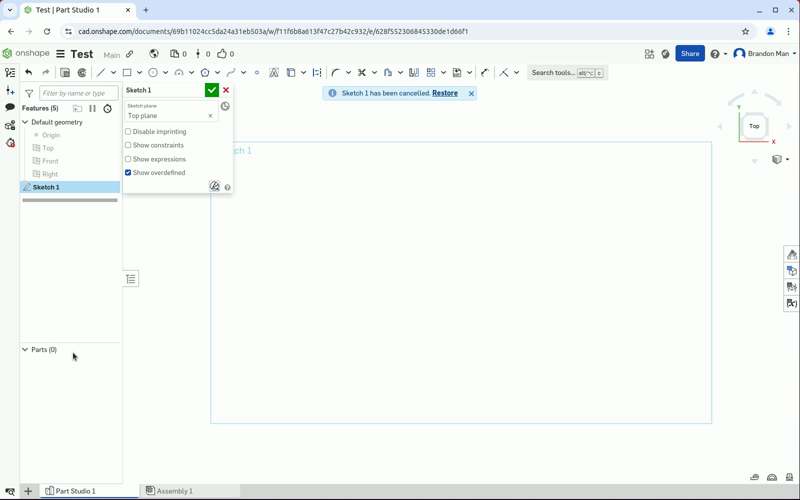
key(c)
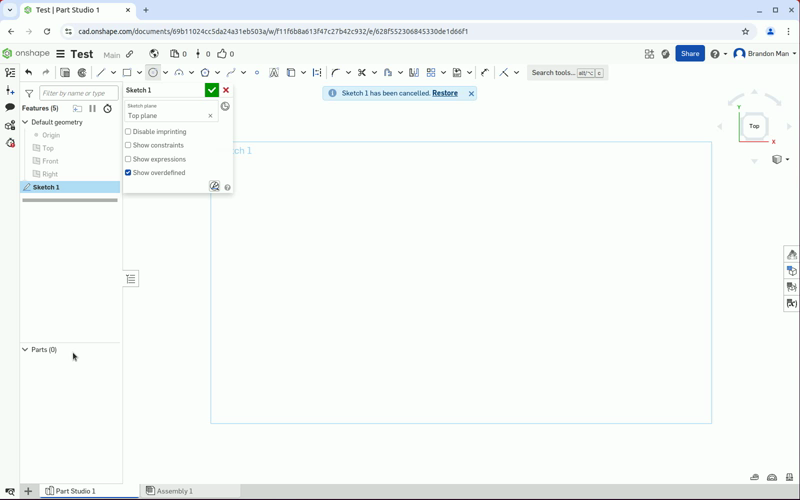
key_down(shift)
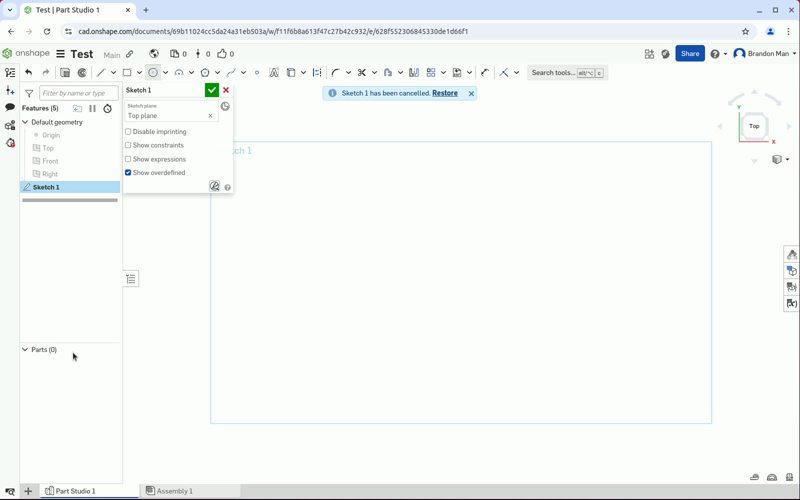
mouse_move(461, 282)
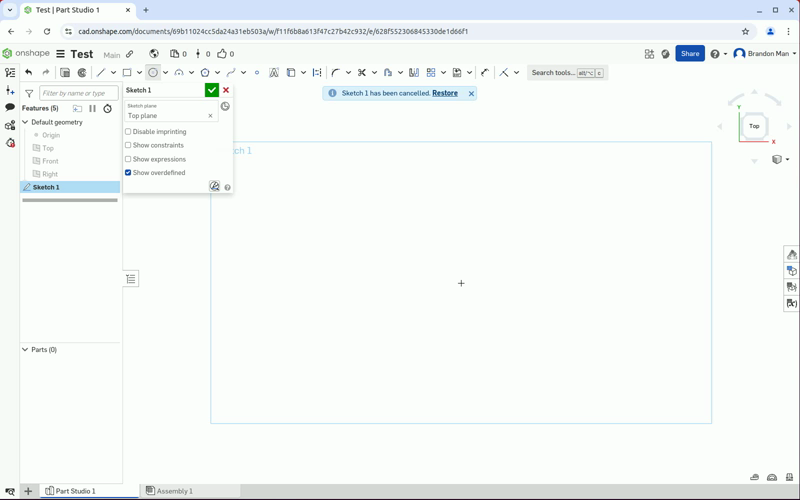
click(461, 282)
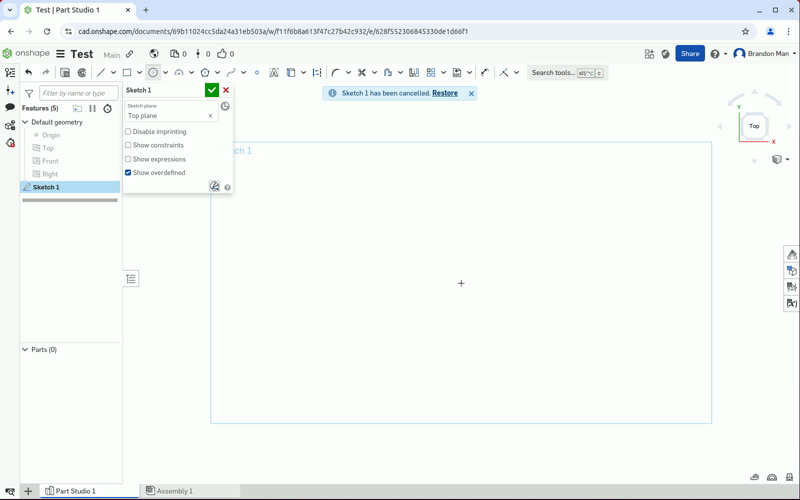
key_up(shift)
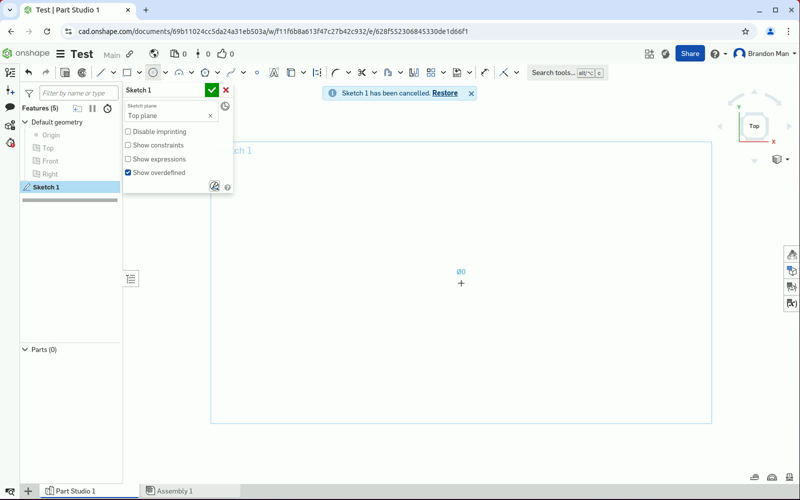
mouse_move(574, 282)
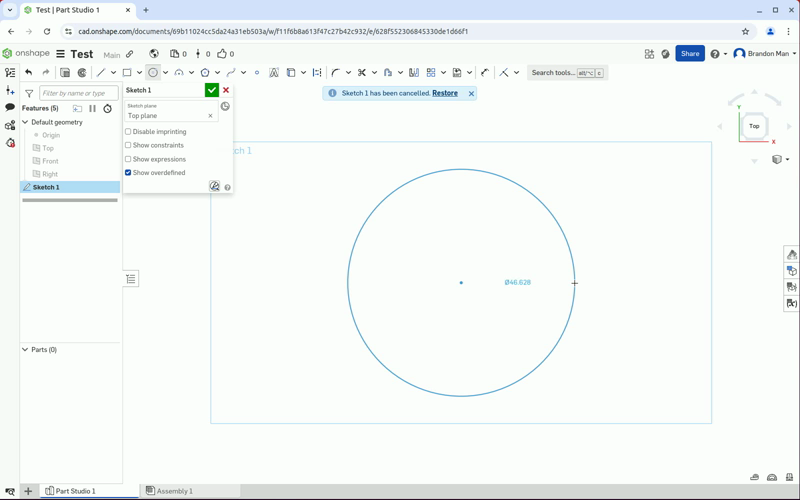
click(574, 282)
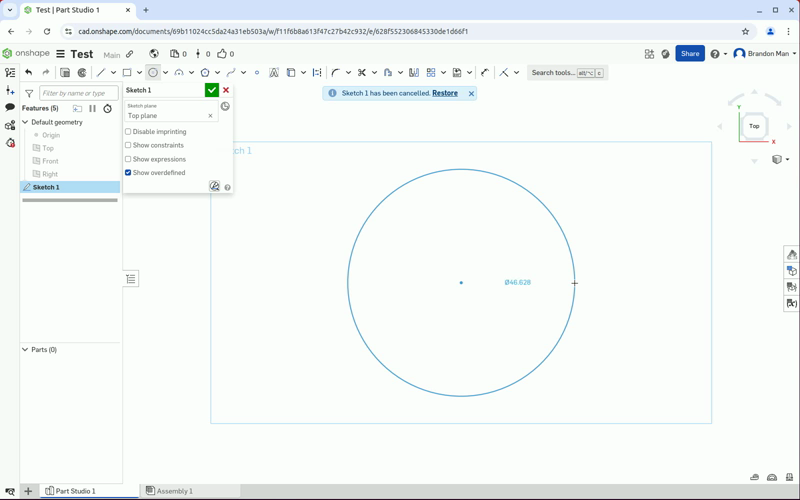
key(esc)
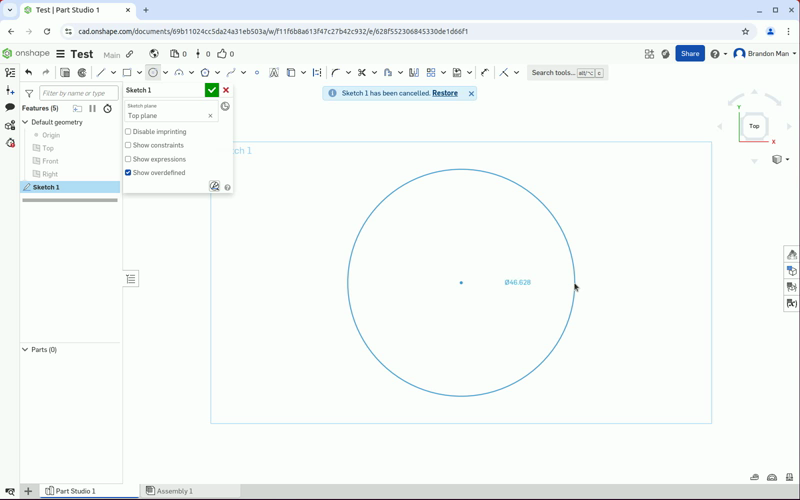
mouse_move(456, 363)
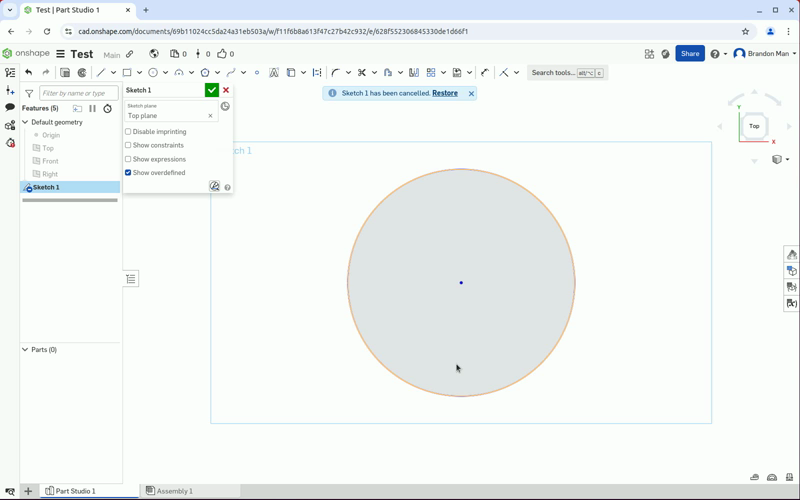
click(456, 363)
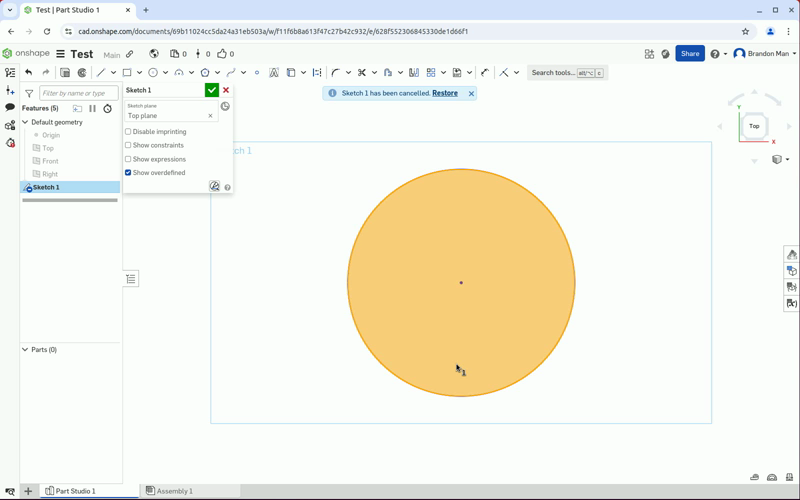
mouse_move(73, 352)
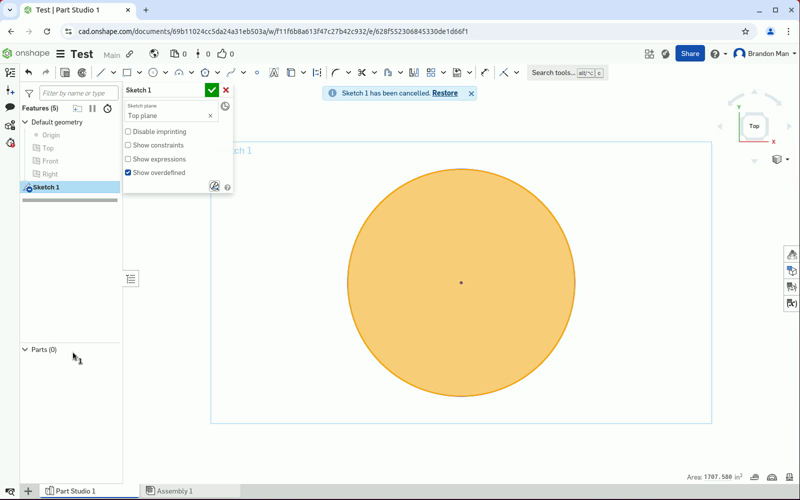
key(shift+y)
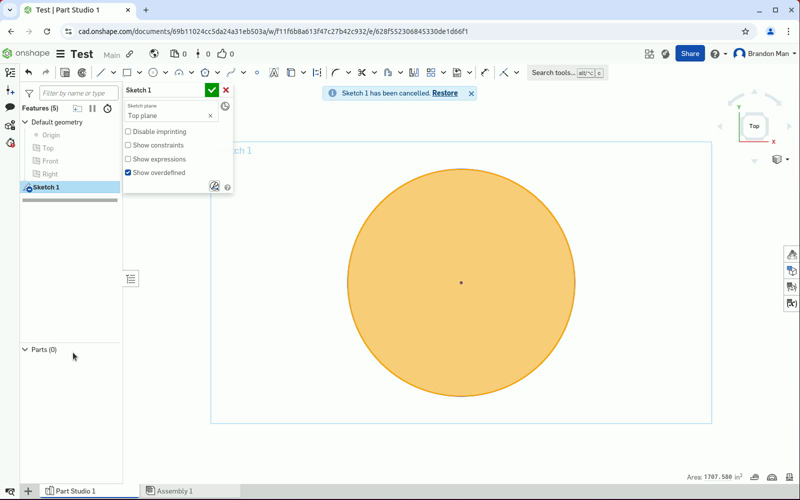
key(shift+e)
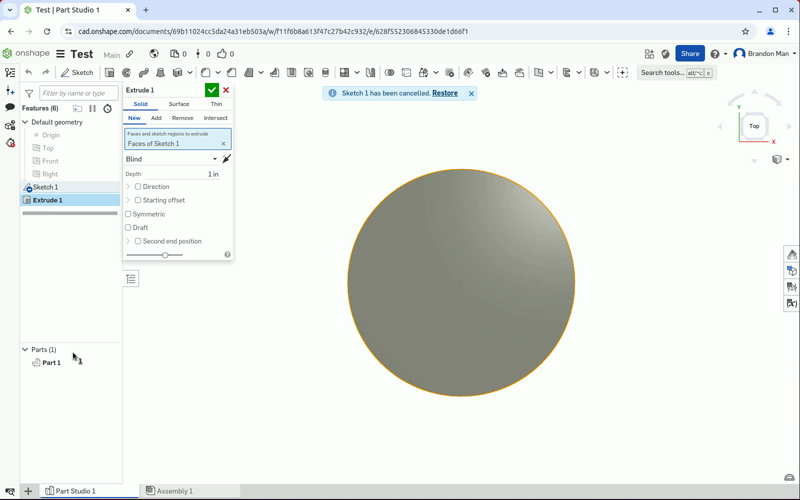
mouse_move(143, 106)
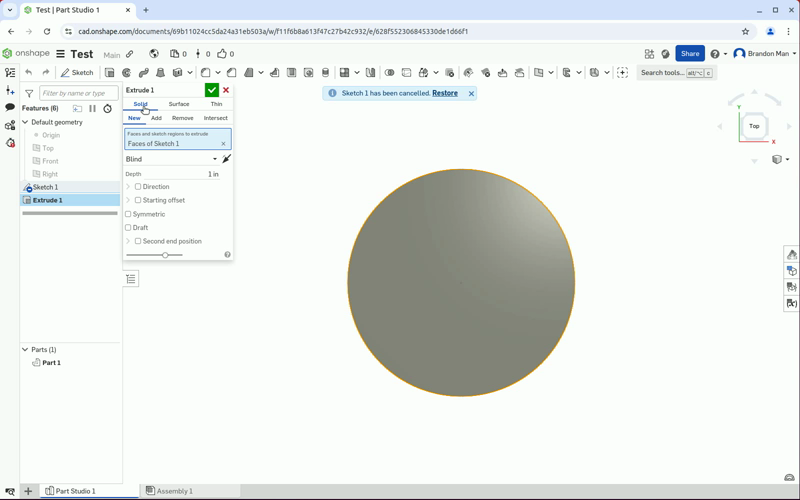
click(143, 106)
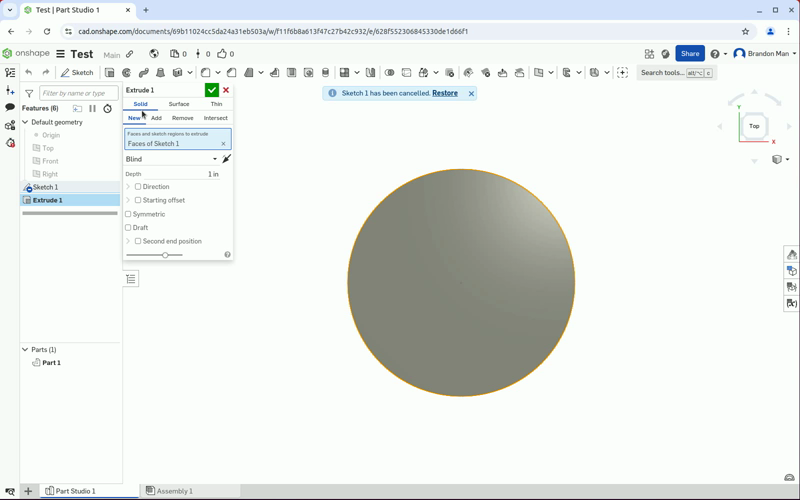
mouse_move(137, 120)
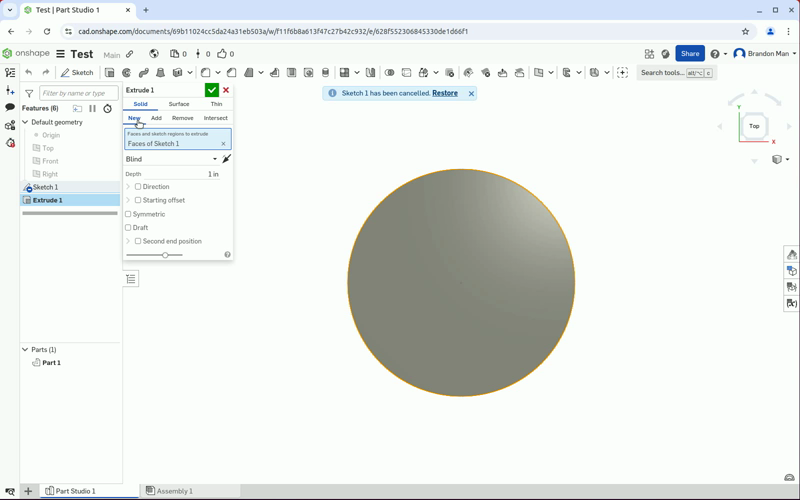
click(137, 120)
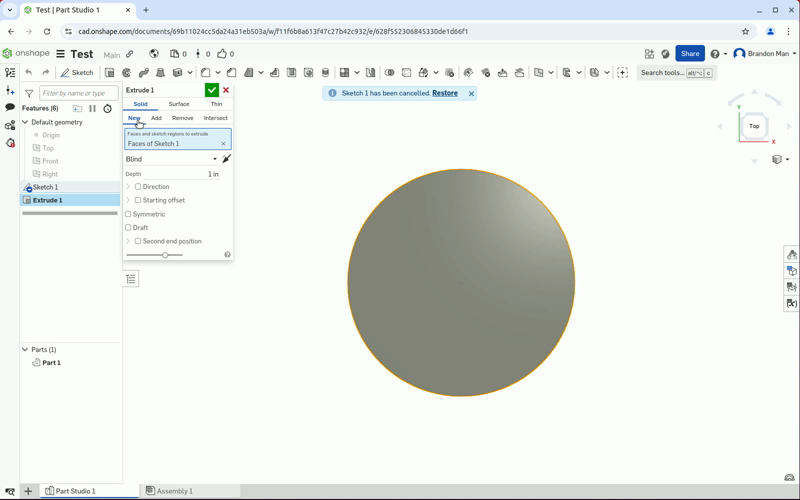
key(tab, 4)
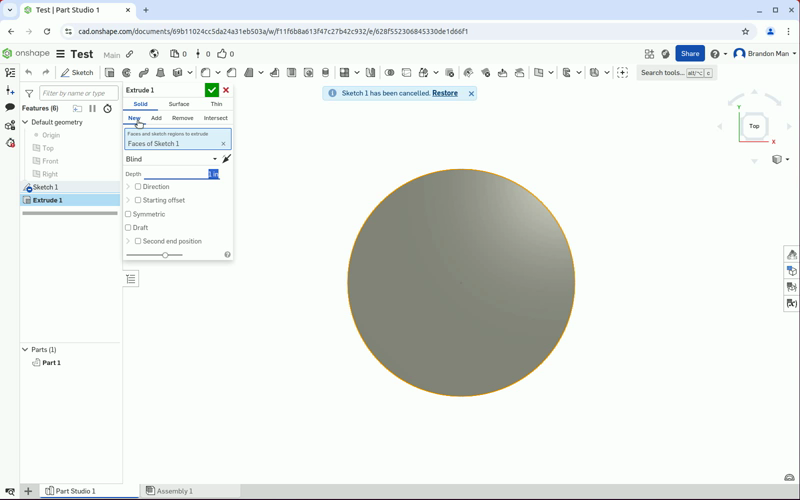
text(4.092)
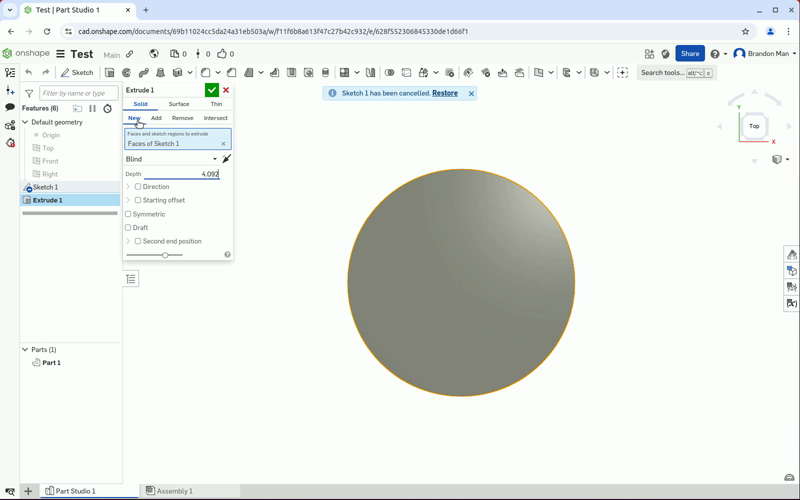
key(enter)
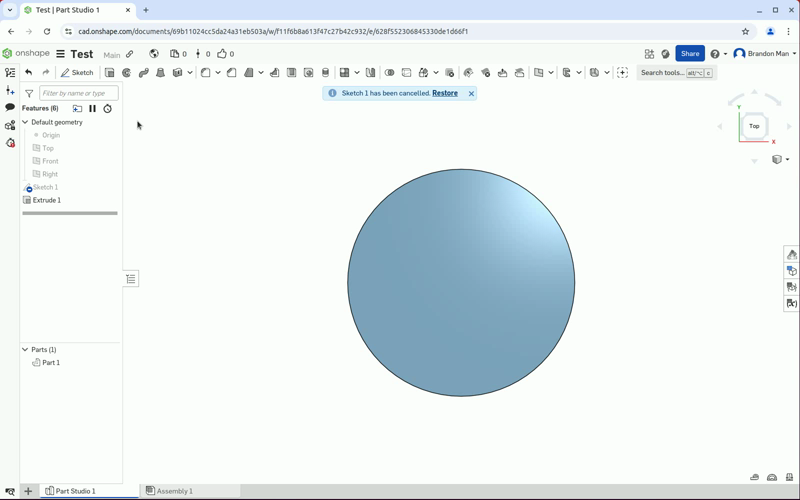
key(shift+h)
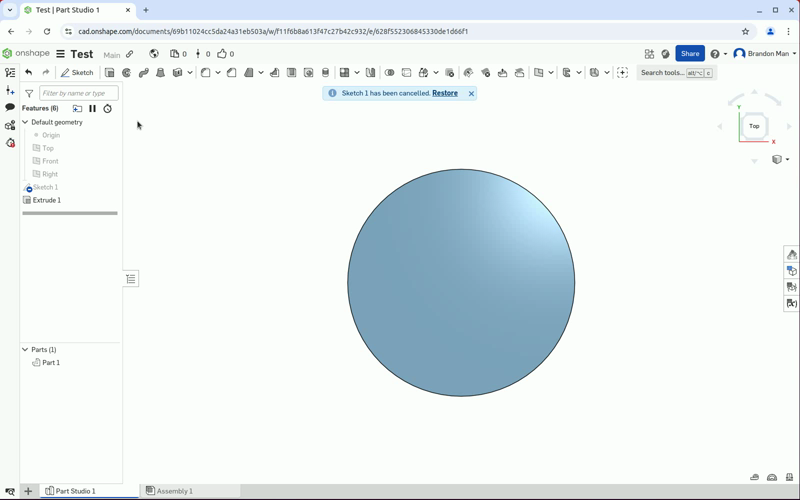
key(shift+h)
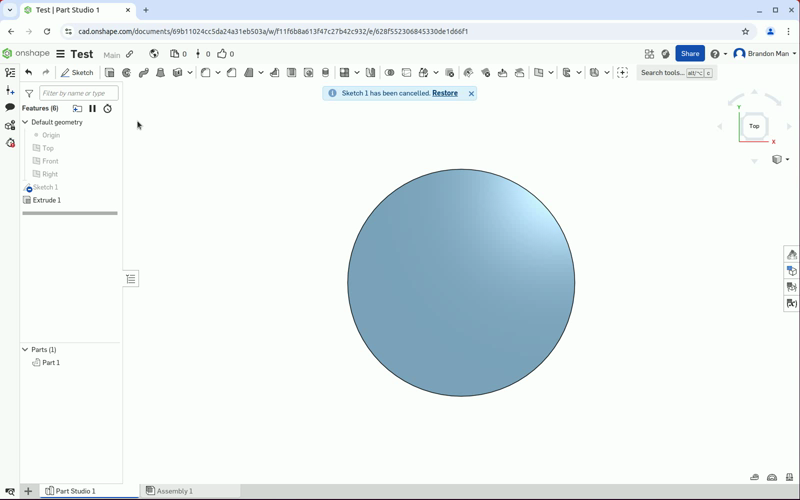
mouse_move(73, 189)
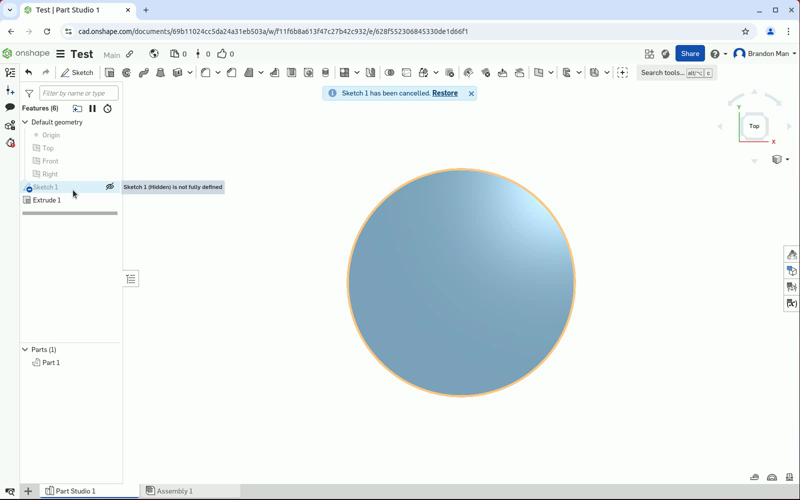
click(73, 189)
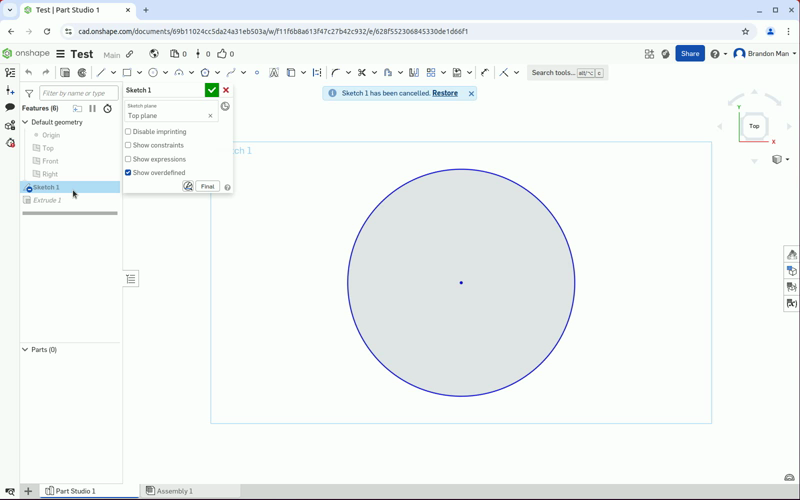
mouse_move(229, 92)
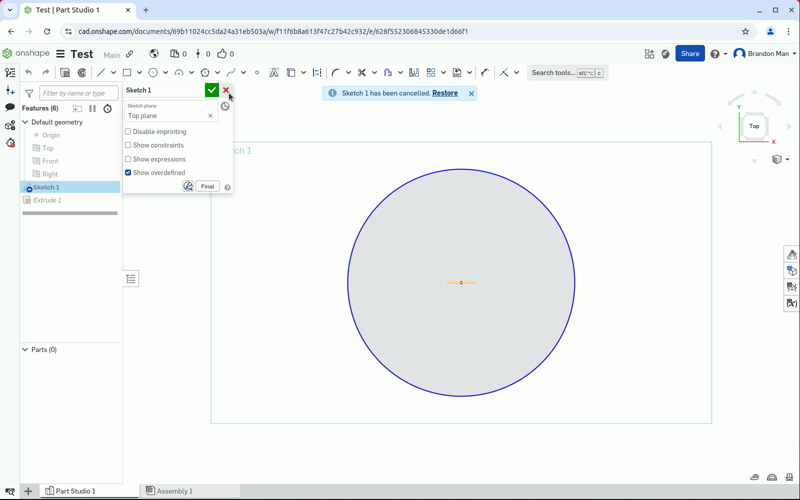
click(229, 92)
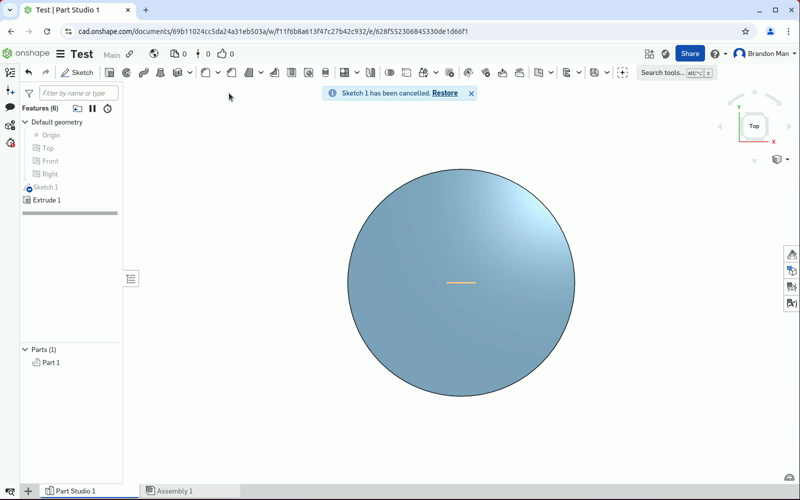
mouse_move(541, 75)
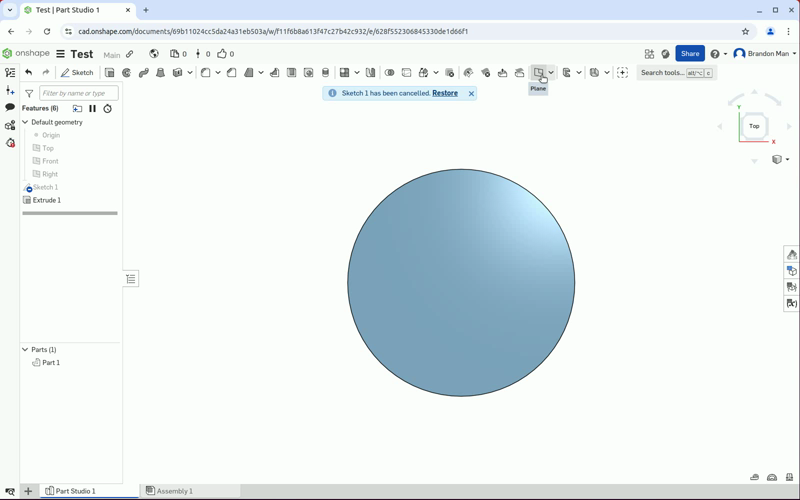
click(541, 75)
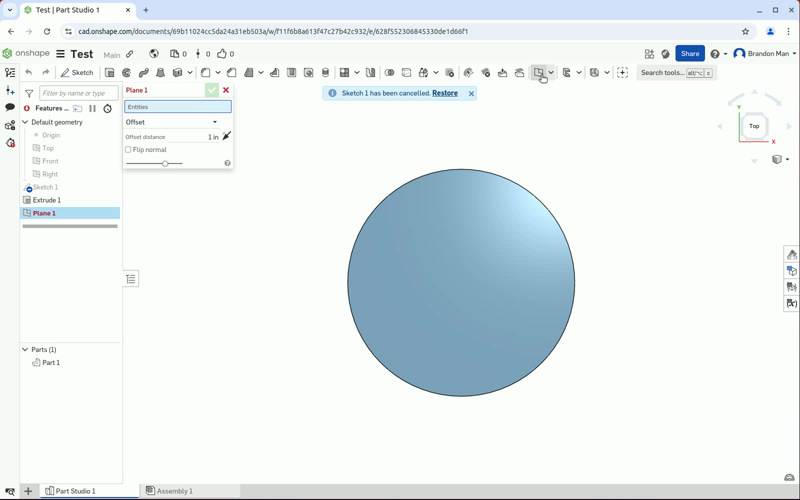
mouse_move(73, 150)
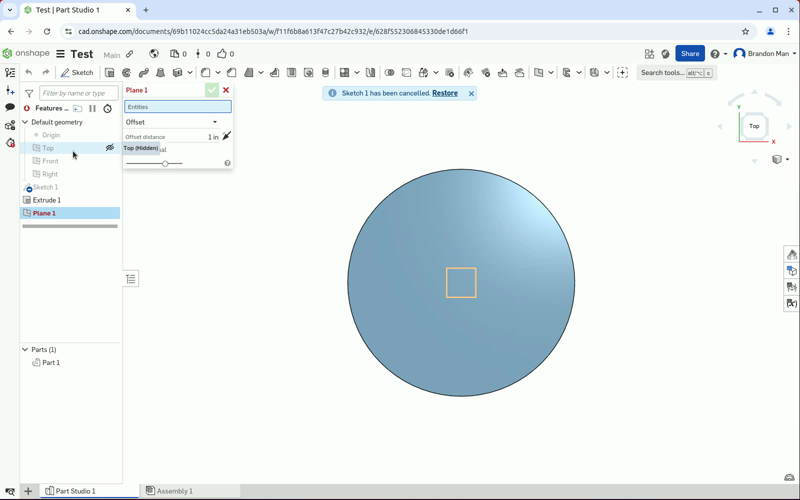
click(73, 150)
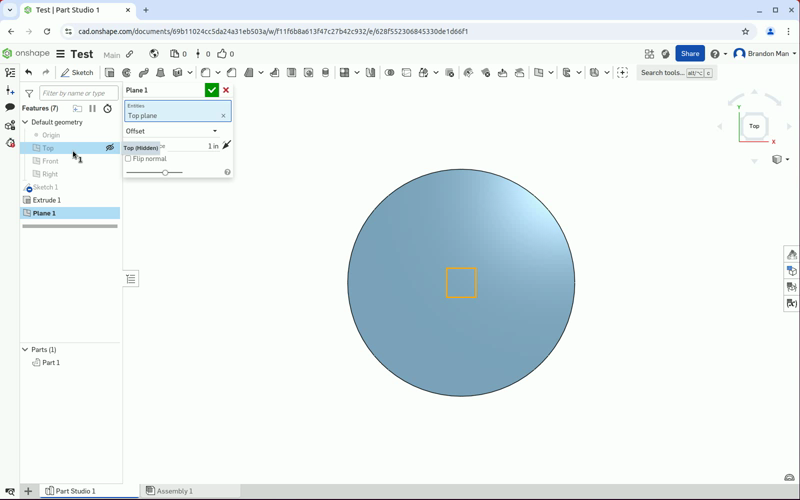
key(tab, 2)
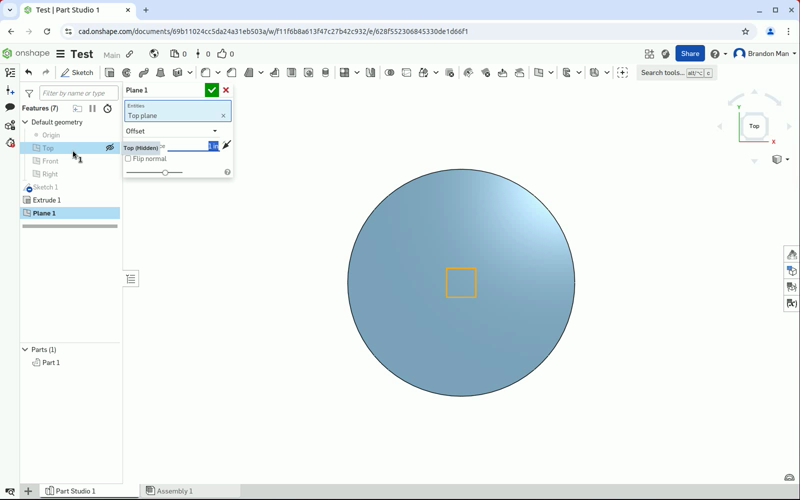
text(4.098)
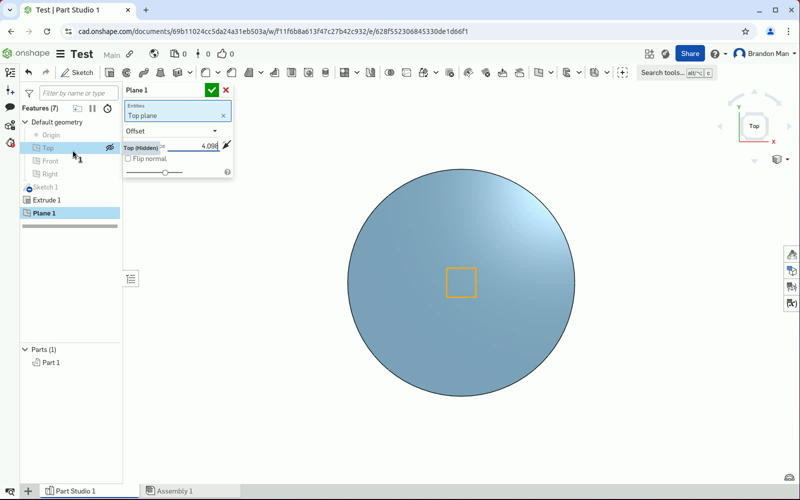
key(enter, 2)
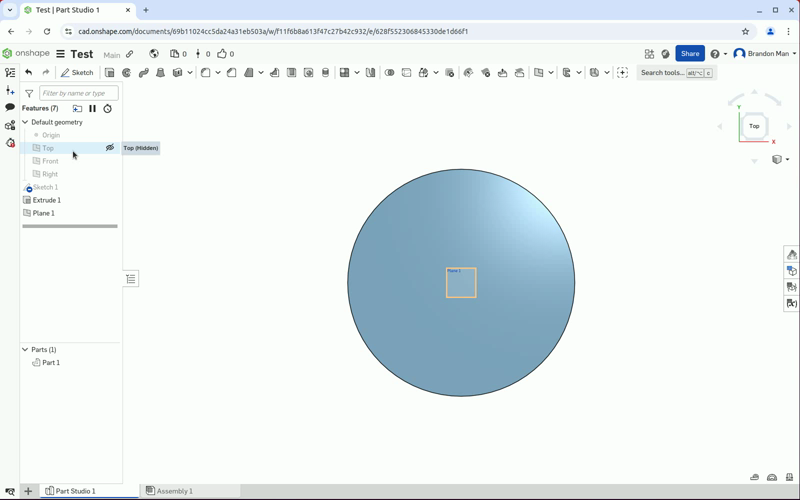
key(shift+s)
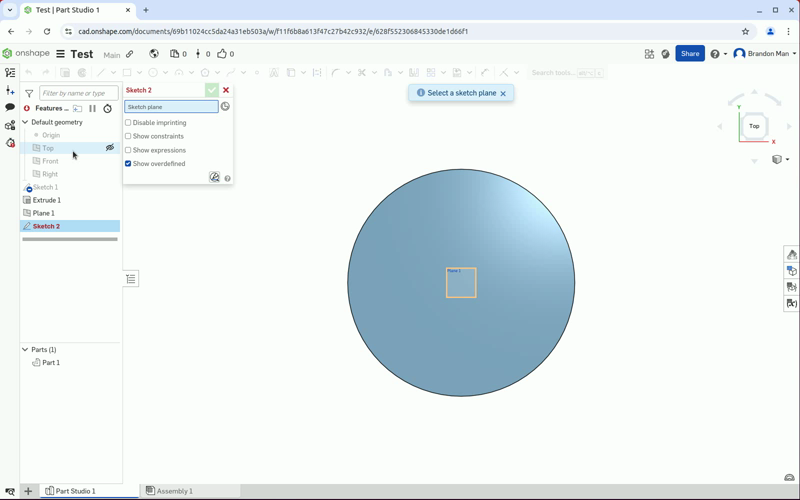
mouse_move(73, 215)
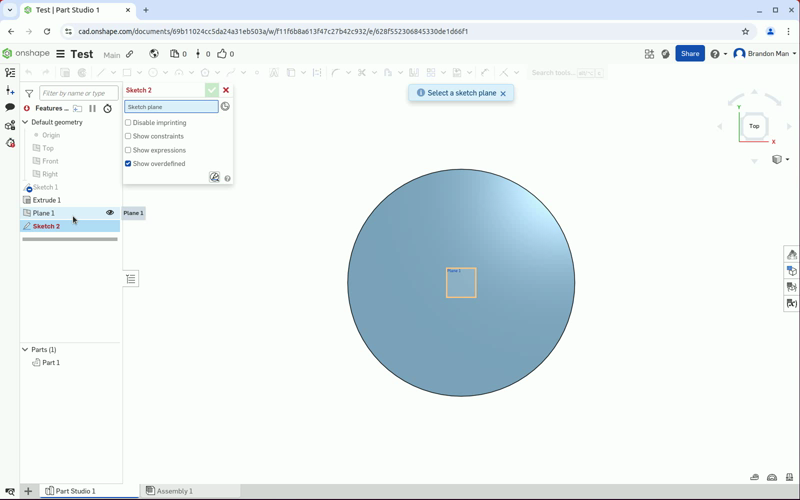
click(73, 215)
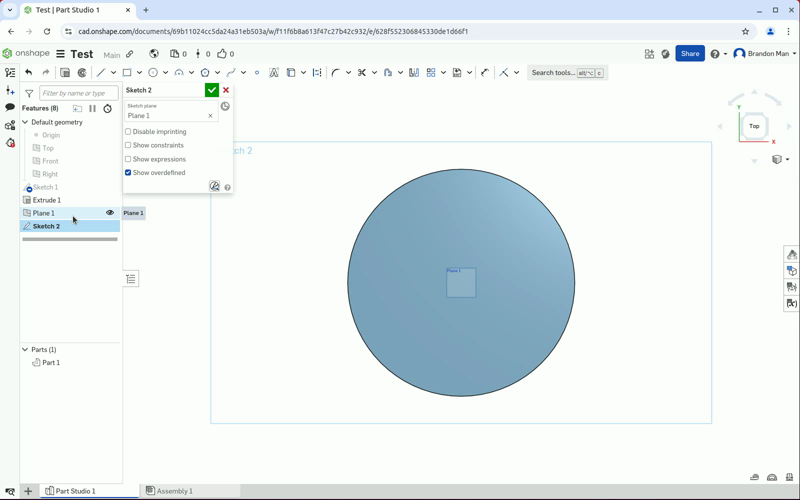
mouse_move(73, 352)
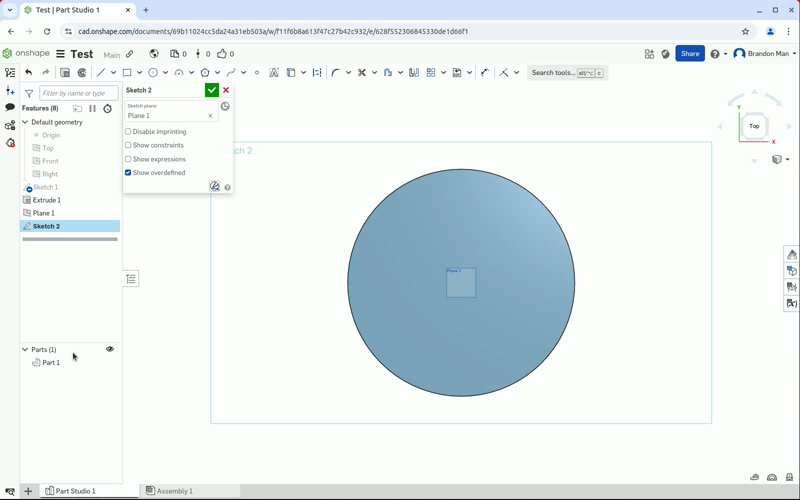
key(y)
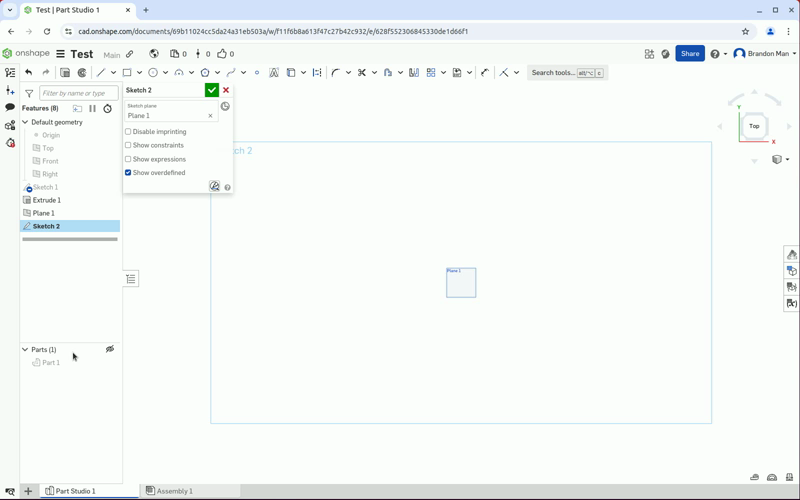
key(c)
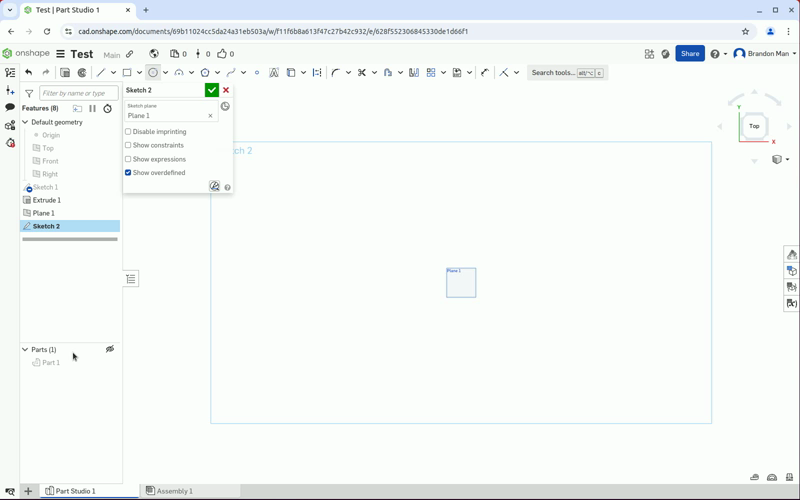
key_down(shift)
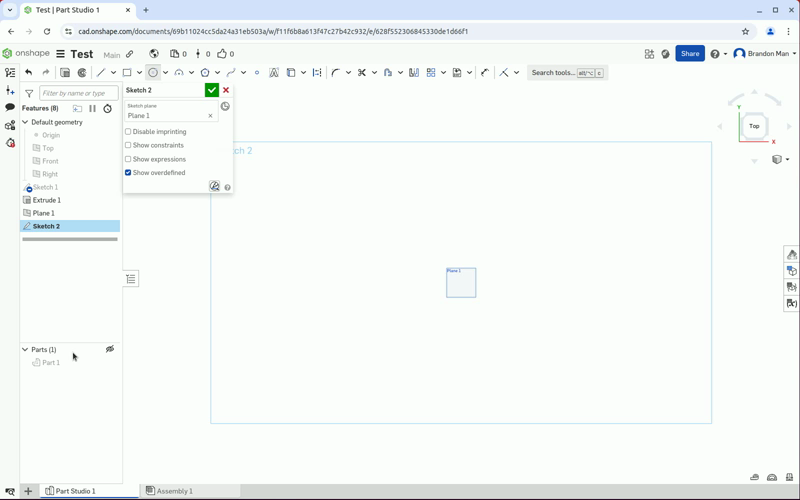
mouse_move(461, 282)
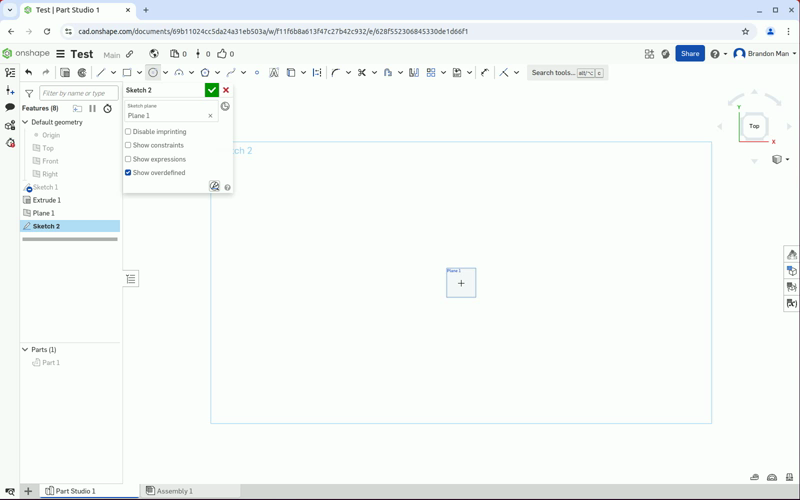
click(461, 282)
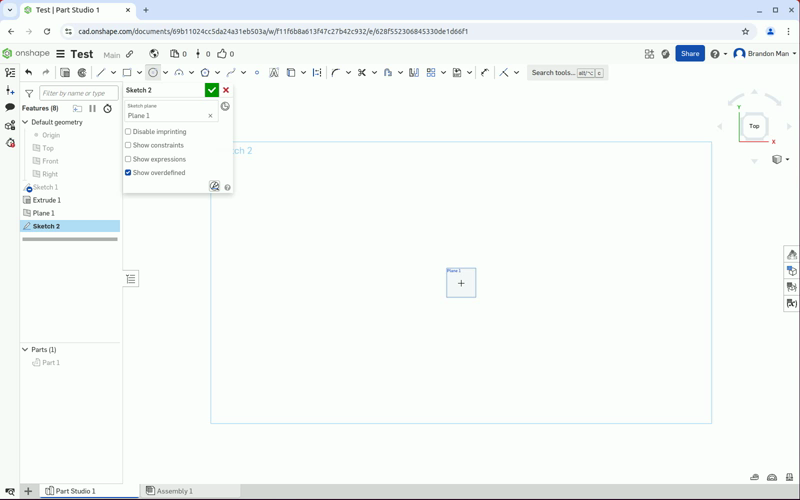
key_up(shift)
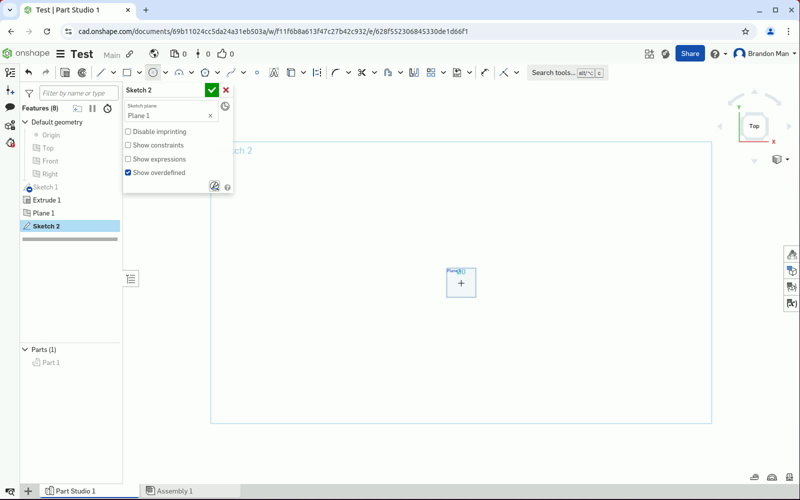
mouse_move(514, 282)
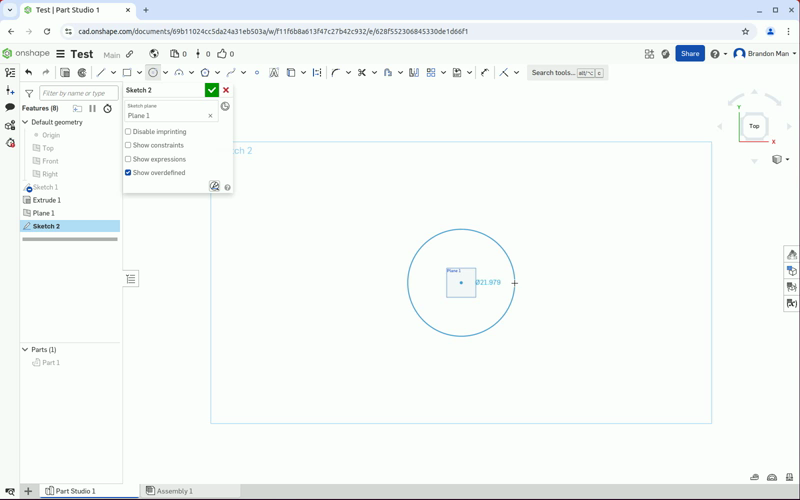
click(514, 282)
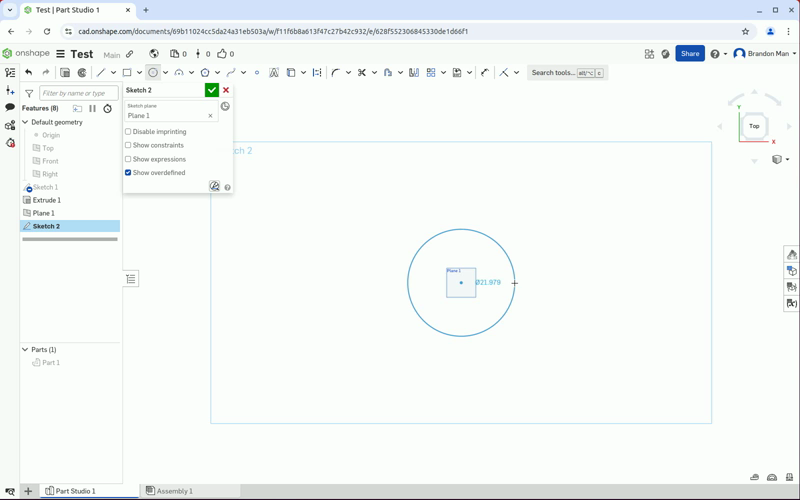
key(esc)
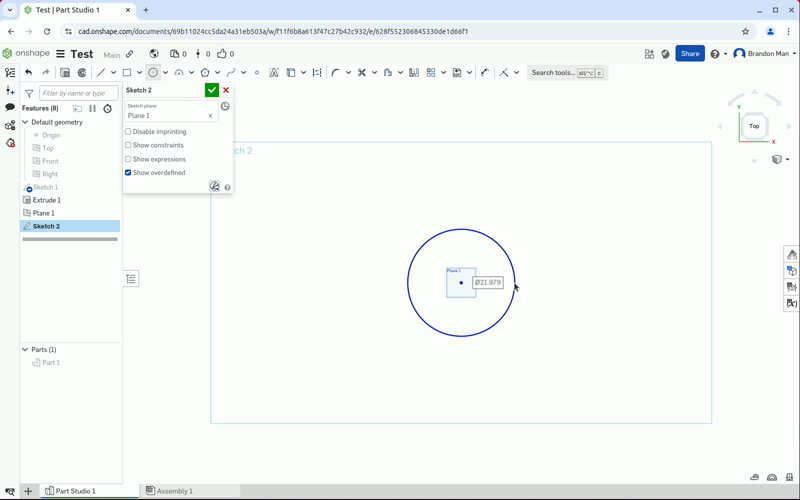
mouse_move(465, 306)
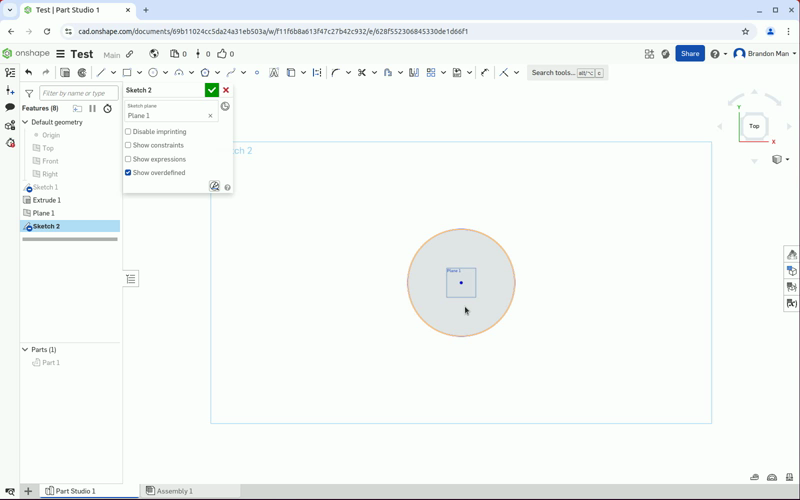
click(465, 306)
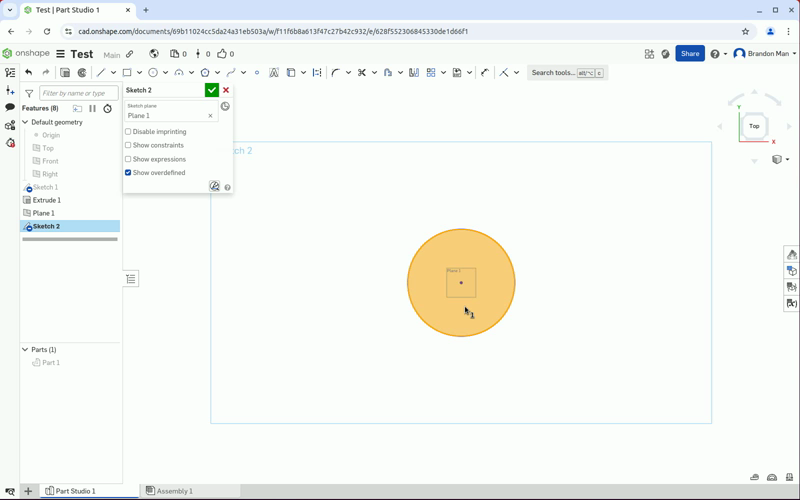
mouse_move(73, 352)
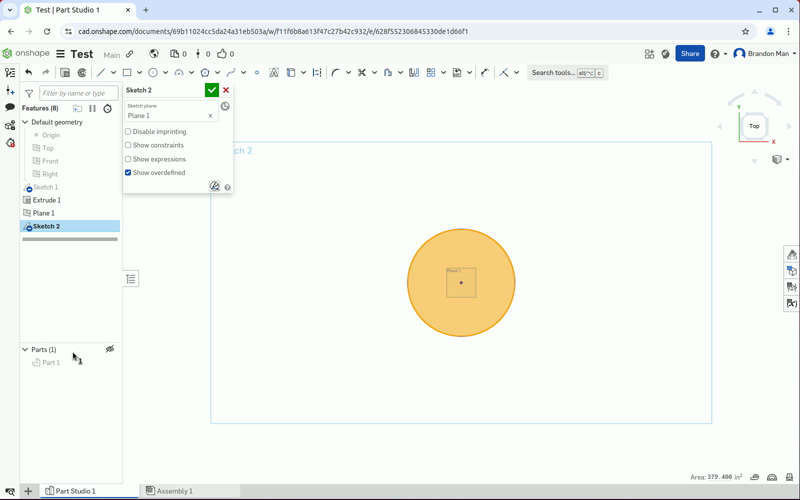
key(shift+y)
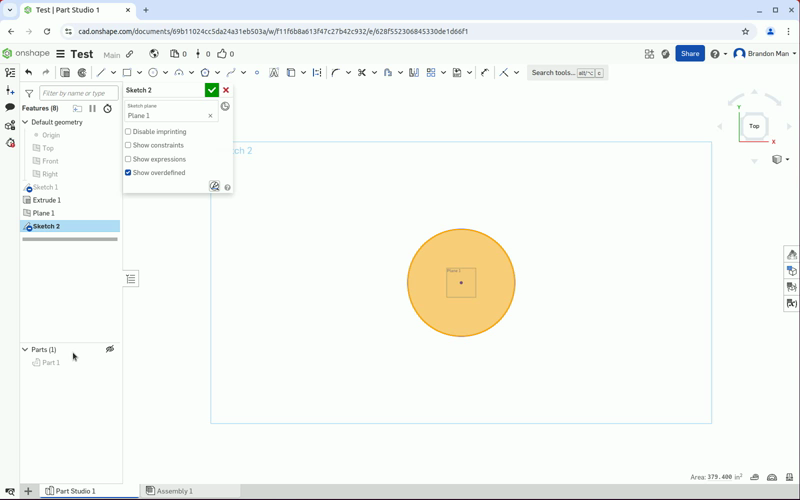
key(shift+e)
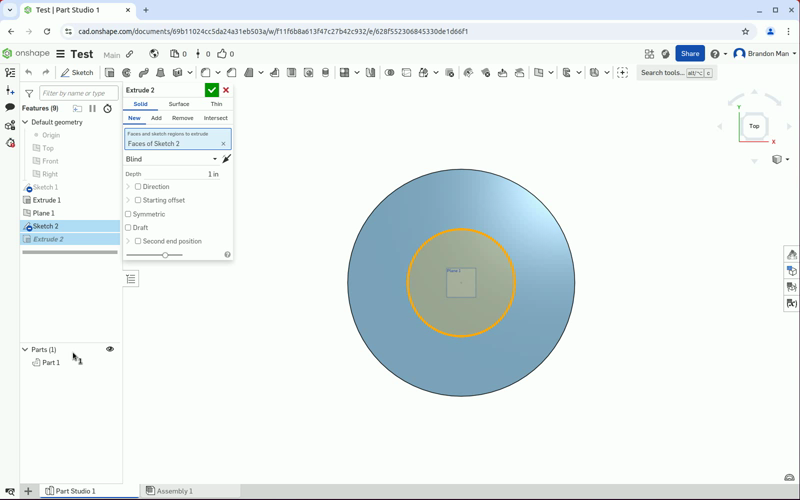
mouse_move(143, 106)
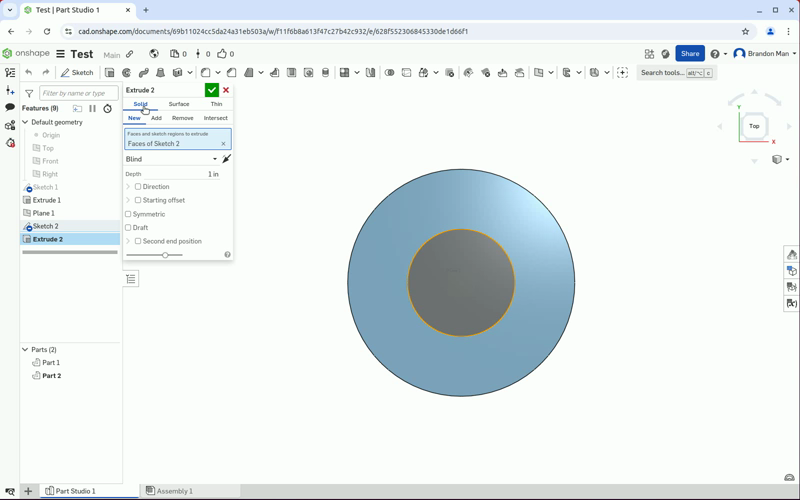
click(143, 106)
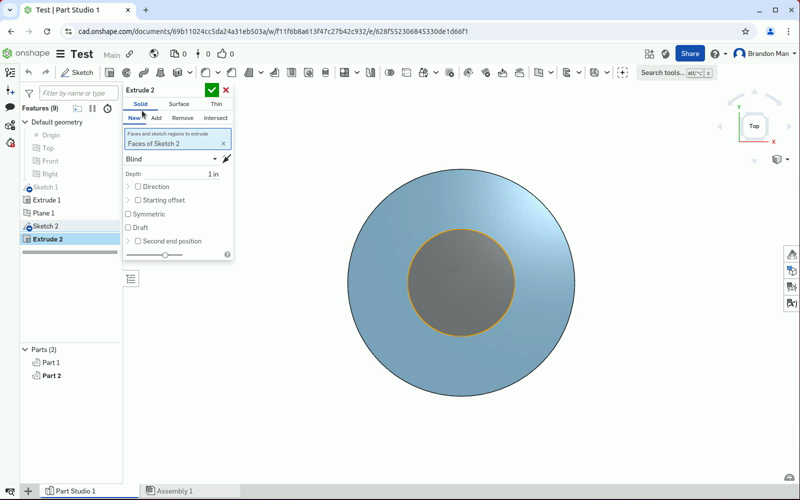
mouse_move(137, 120)
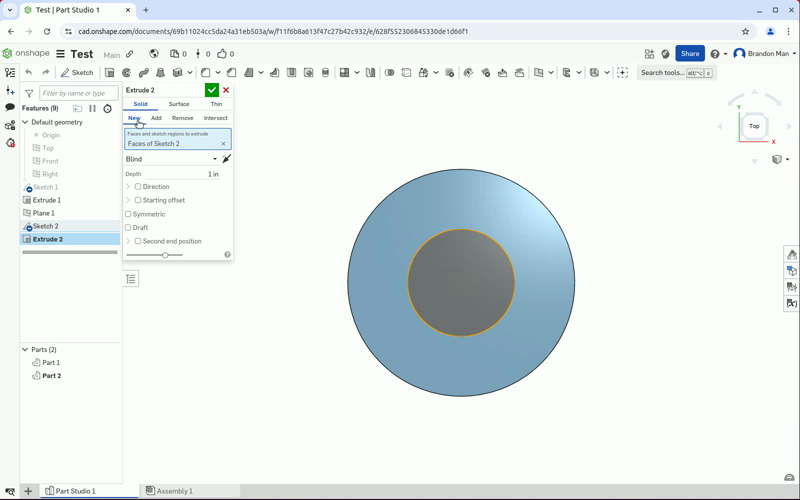
click(137, 120)
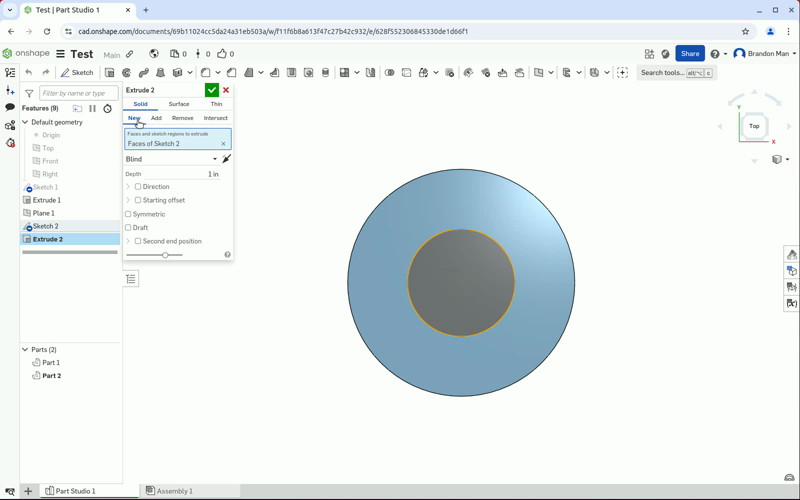
key(tab, 4)
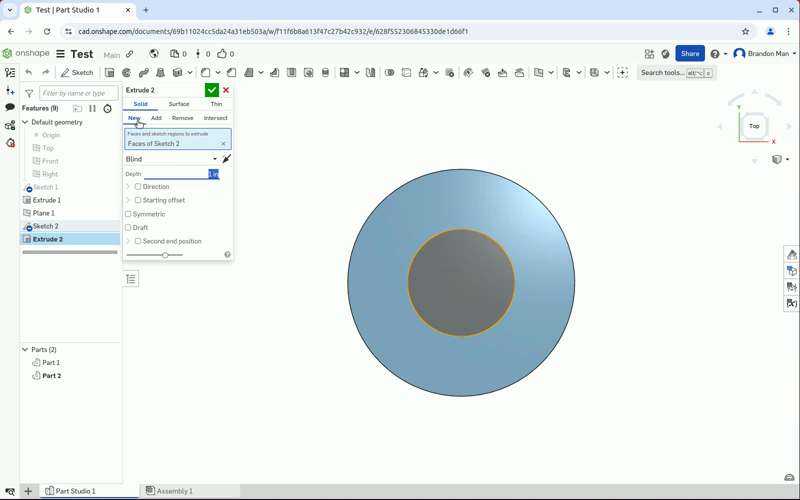
text(1.926)
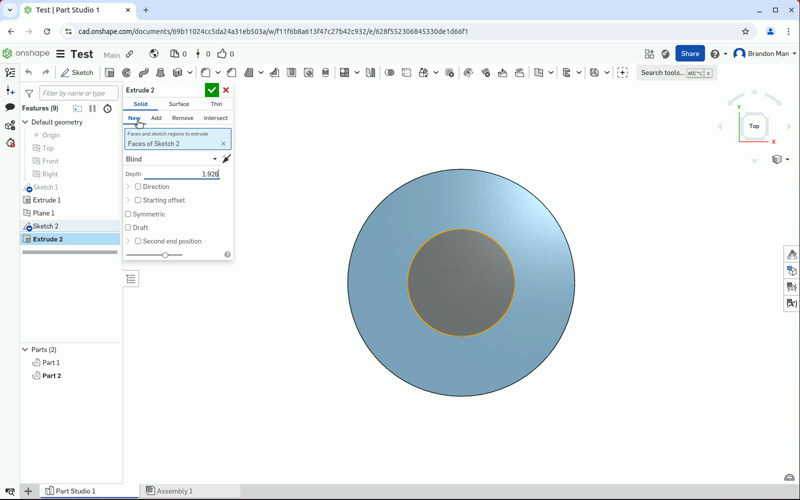
key(enter)
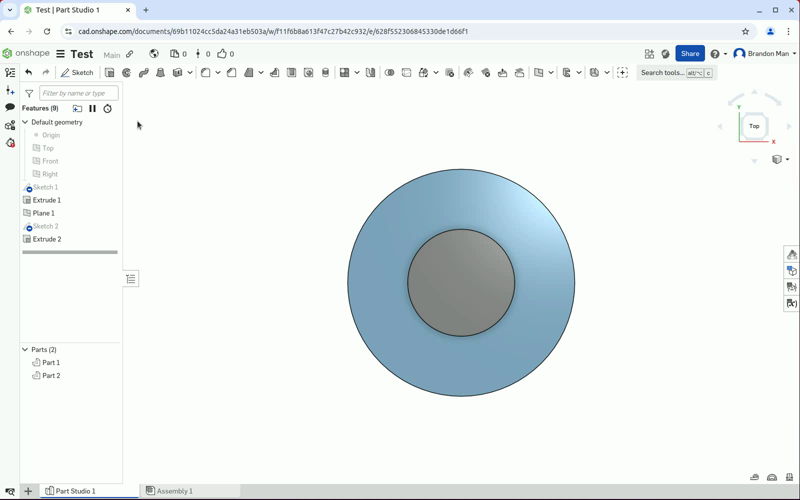
key(shift+h)
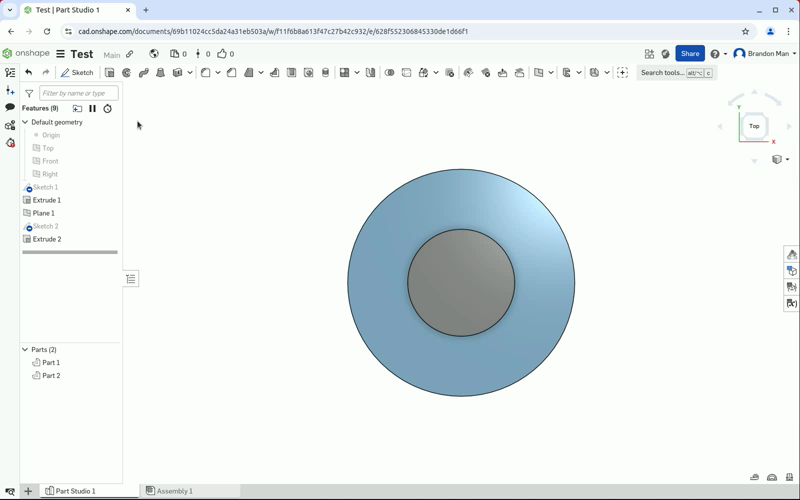
key(shift+h)
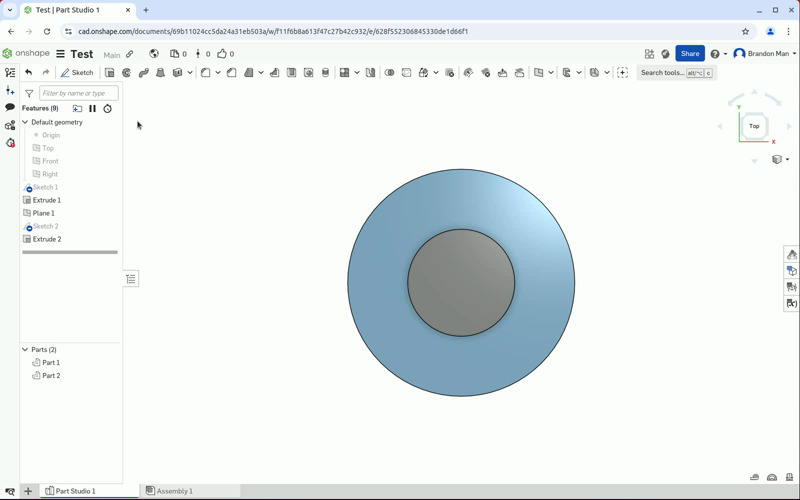
mouse_move(73, 189)
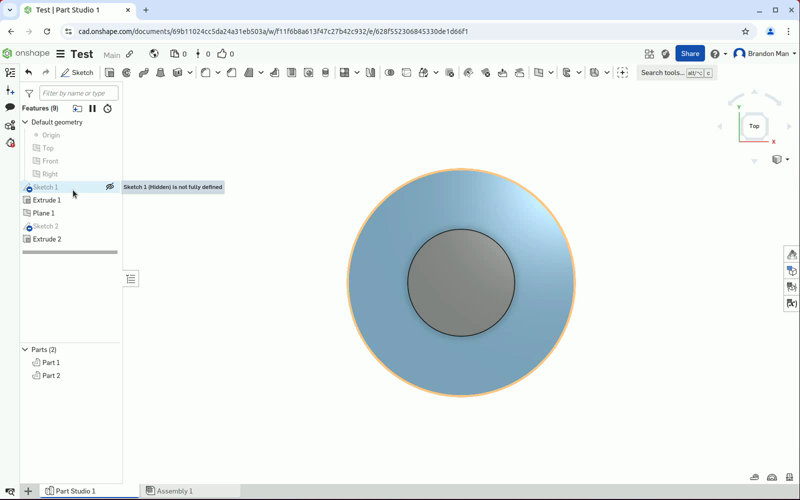
click(73, 189)
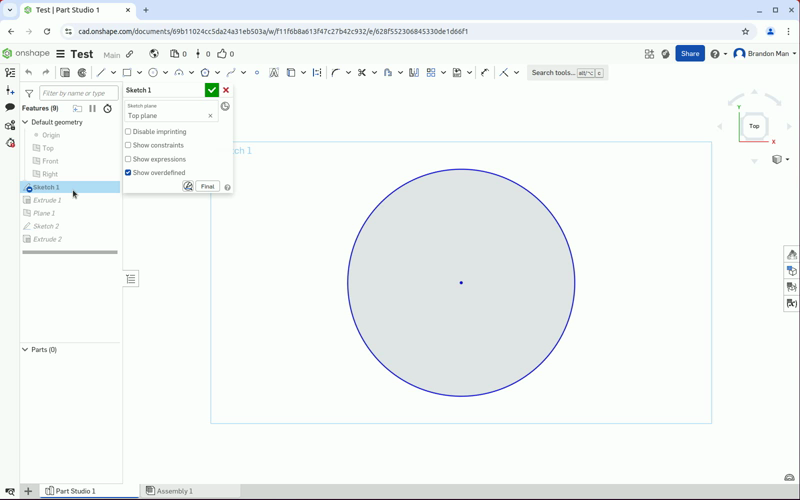
mouse_move(229, 92)
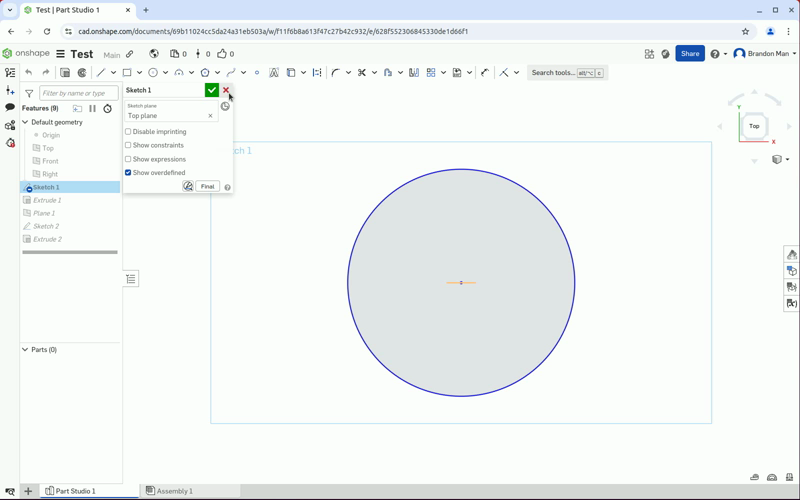
click(229, 92)
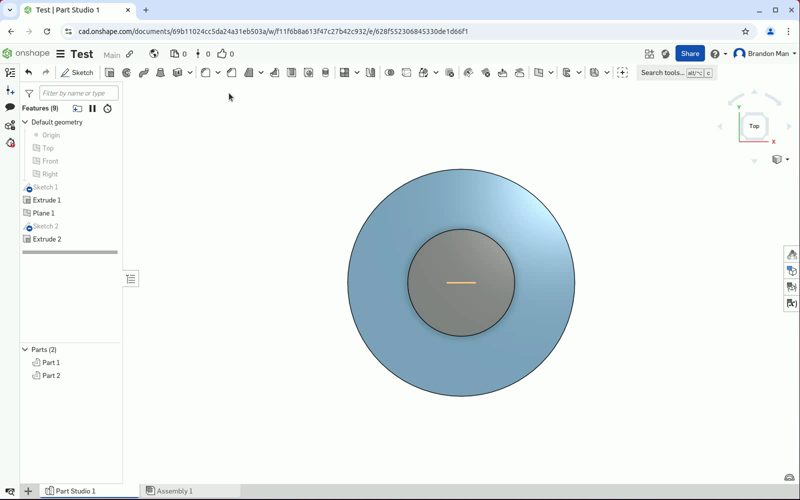
mouse_move(541, 75)
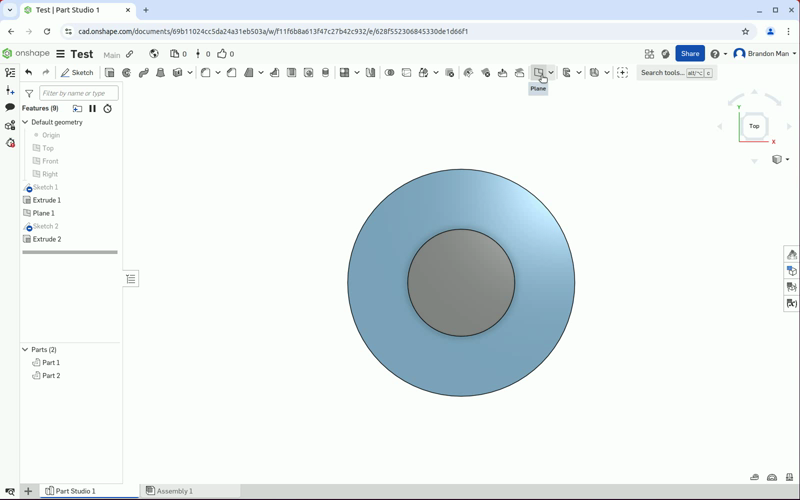
click(541, 75)
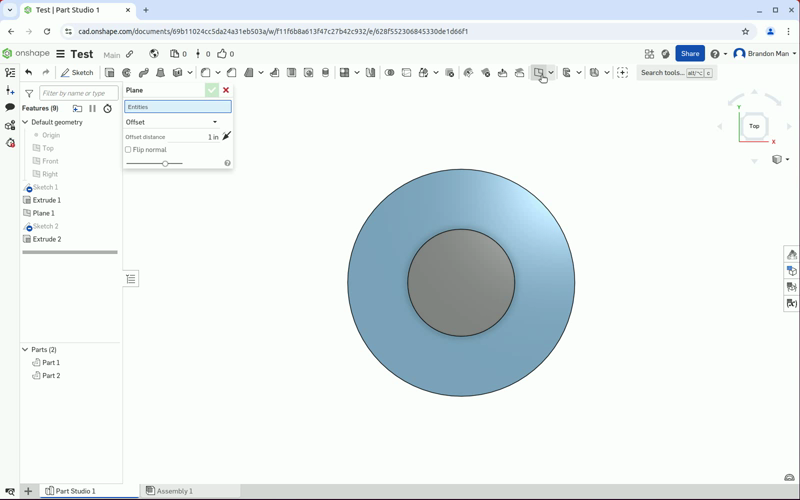
mouse_move(73, 150)
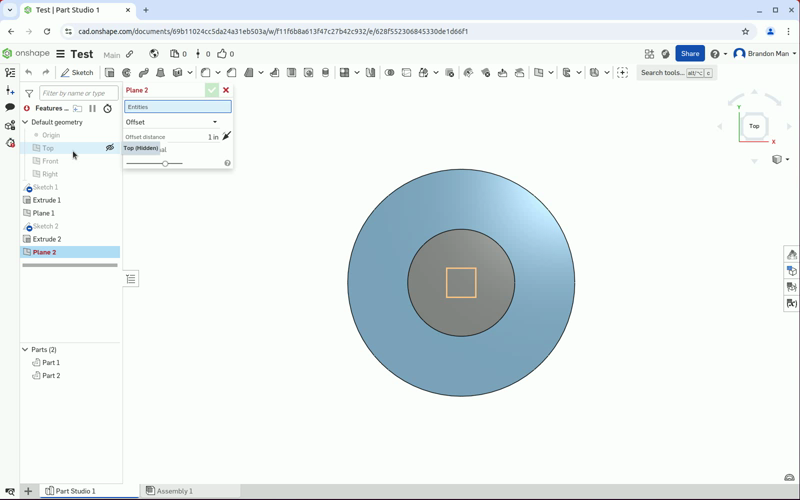
click(73, 150)
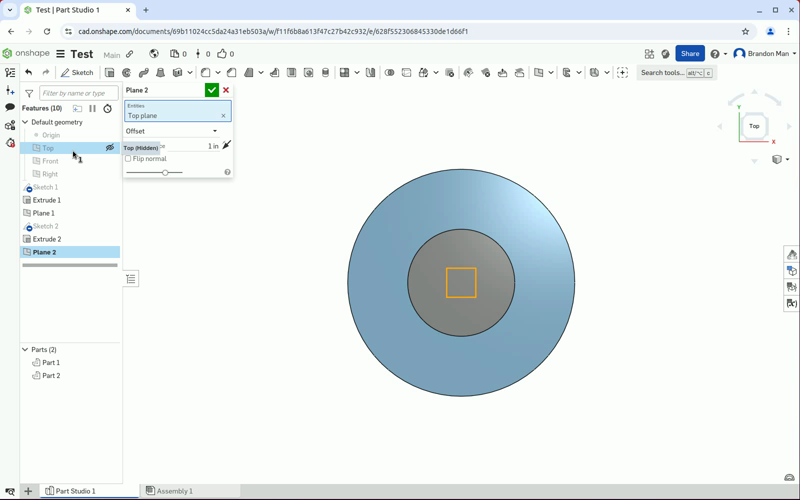
key(tab, 2)
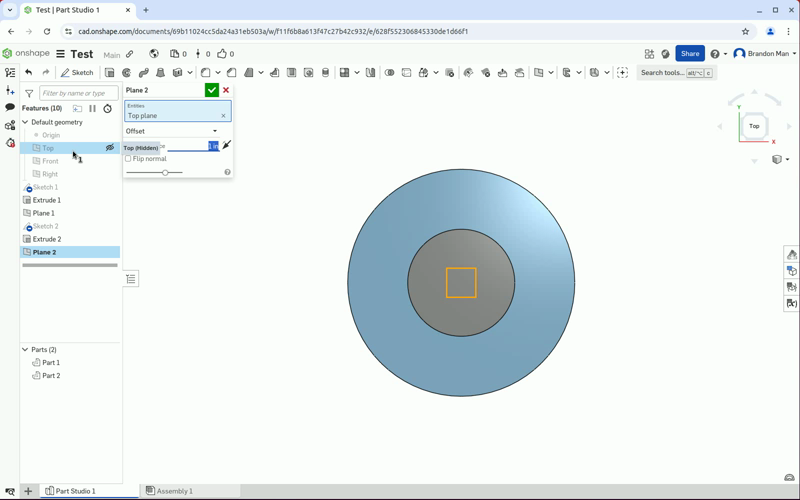
text(6.008)
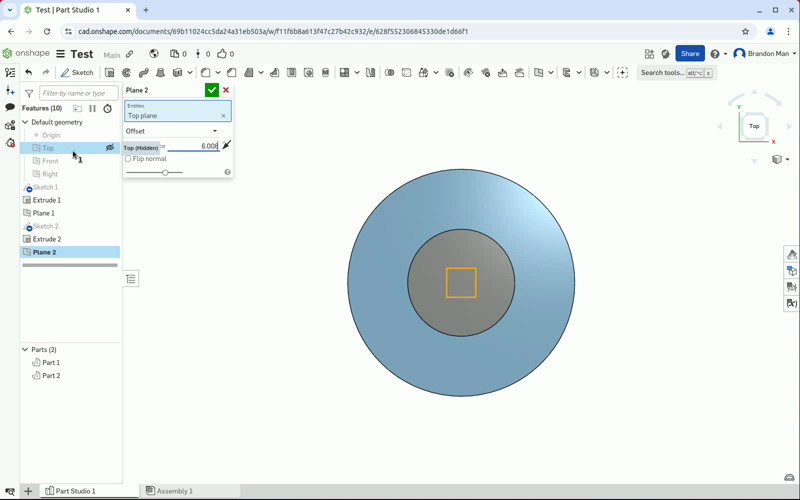
key(enter, 2)
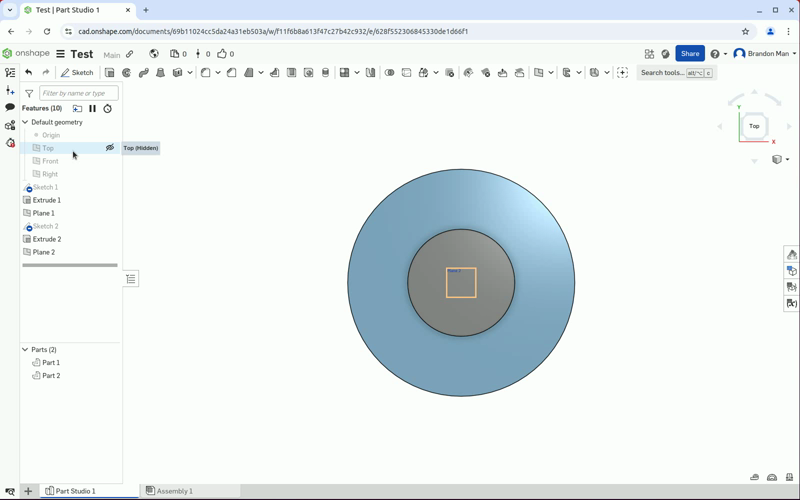
key(shift+s)
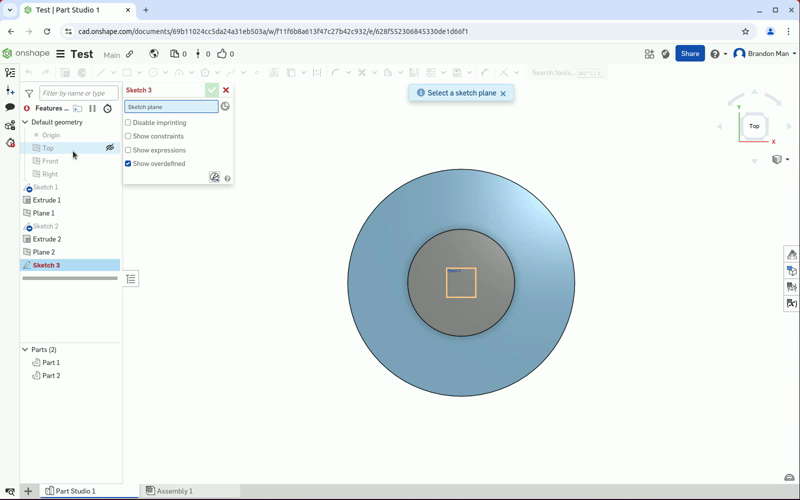
mouse_move(73, 254)
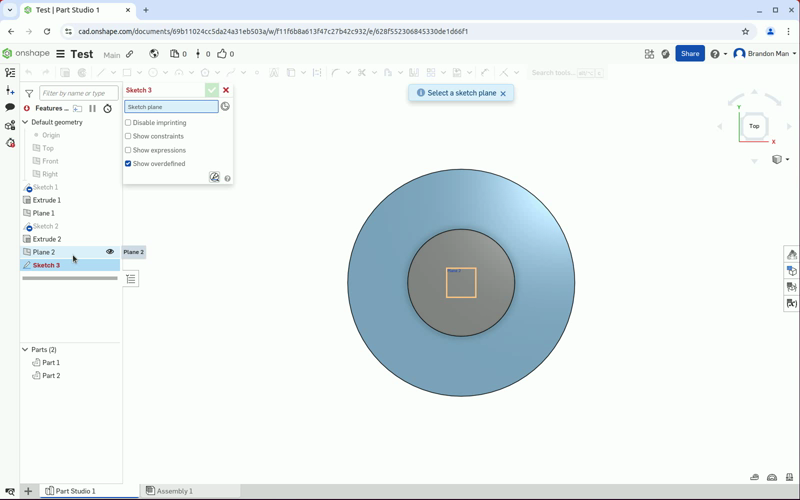
click(73, 254)
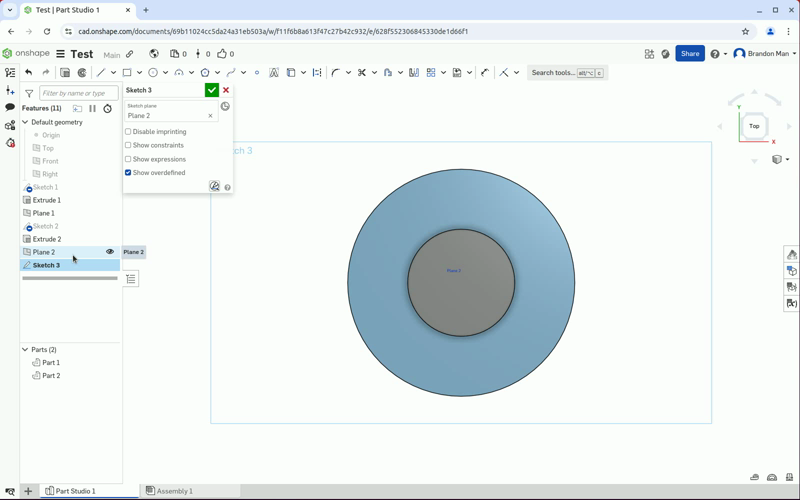
mouse_move(73, 352)
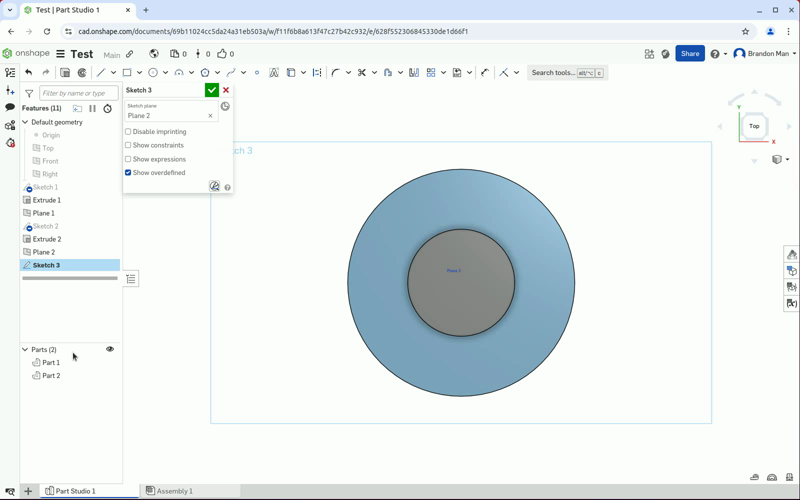
key(y)
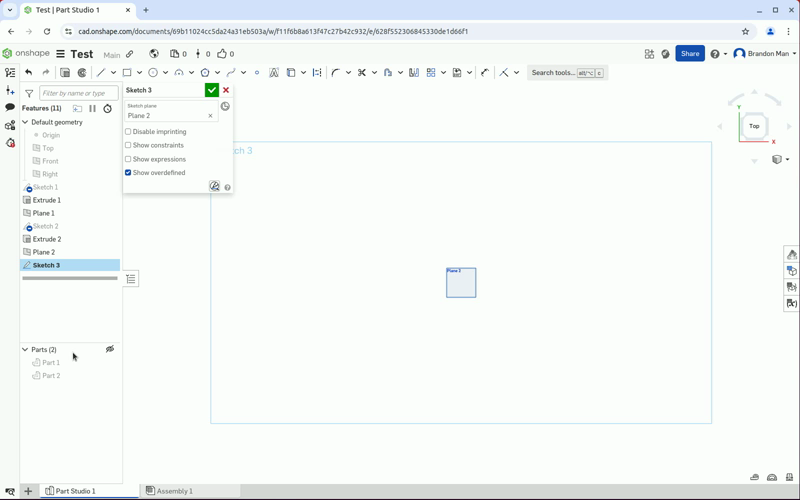
key(c)
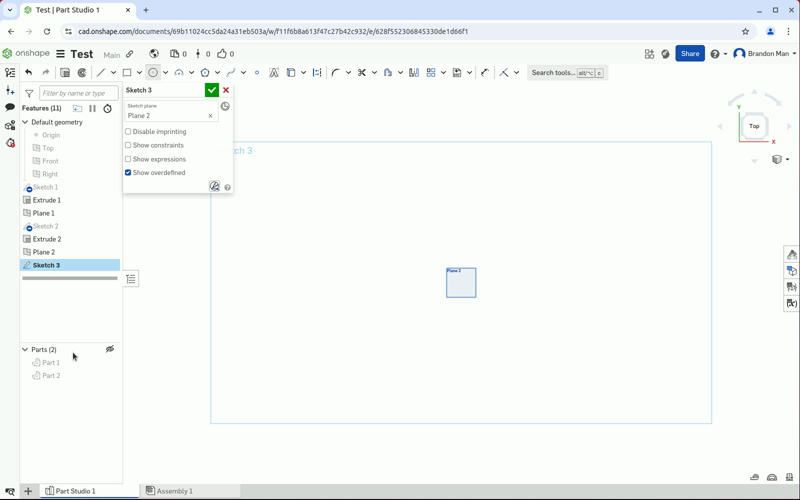
key_down(shift)
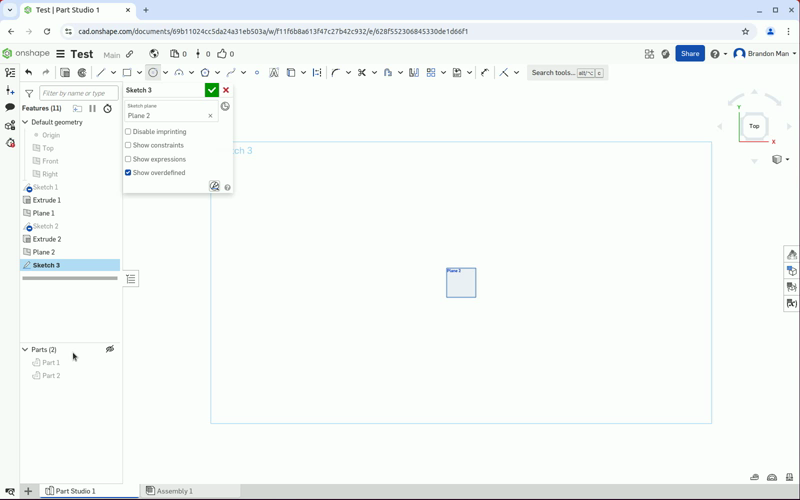
mouse_move(460, 282)
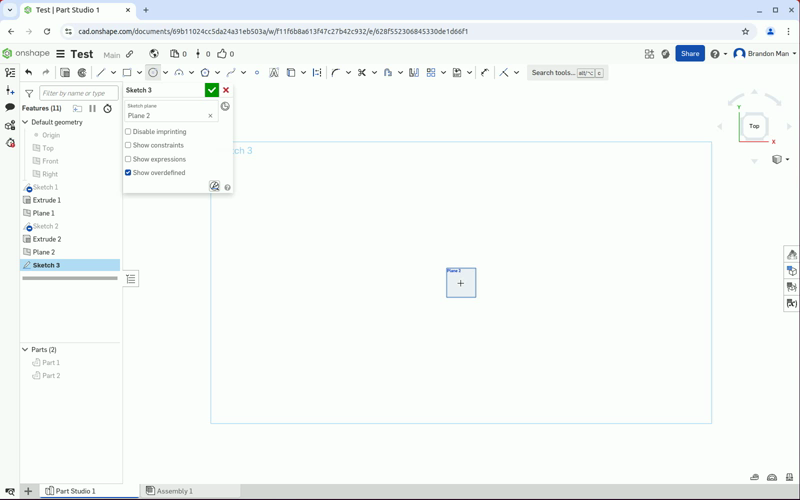
click(460, 282)
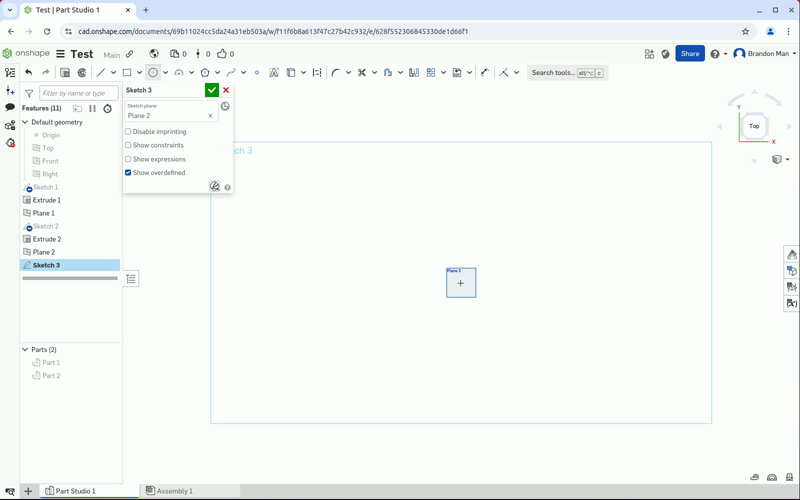
key_up(shift)
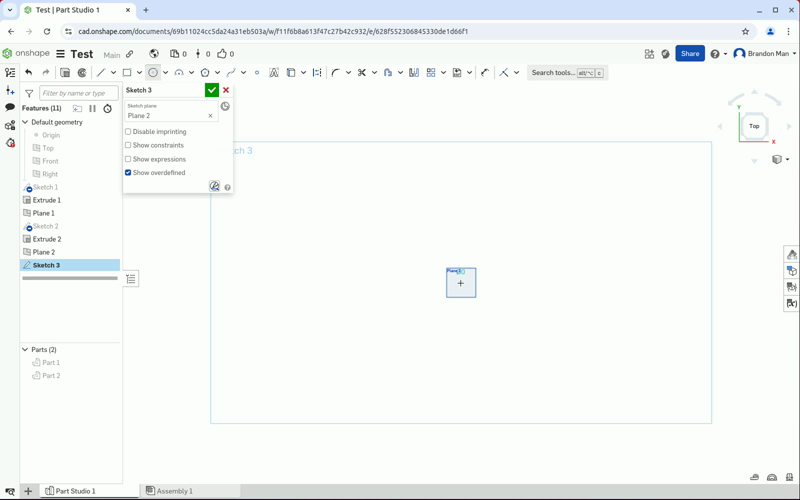
mouse_move(499, 282)
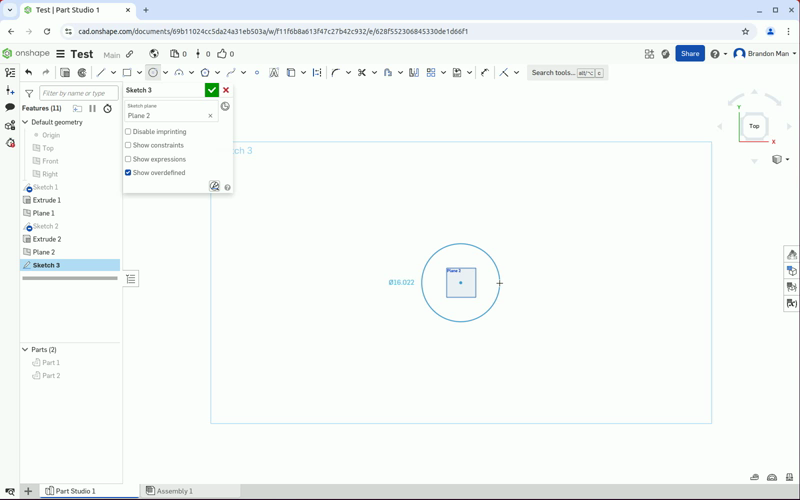
click(499, 282)
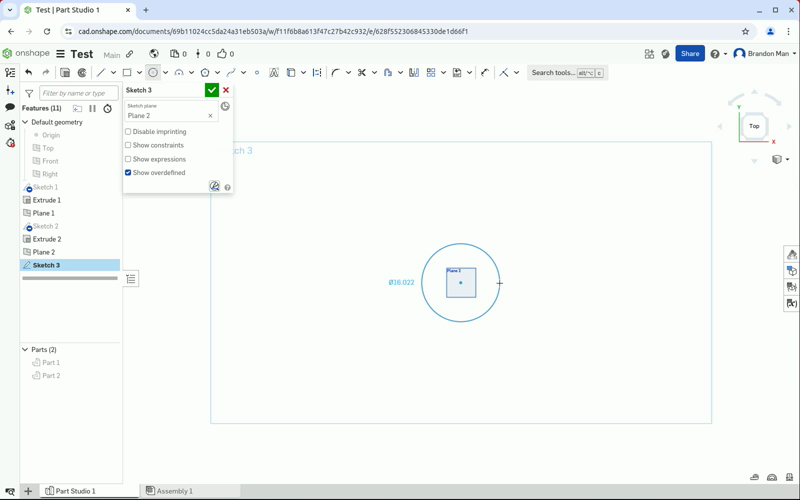
key(esc)
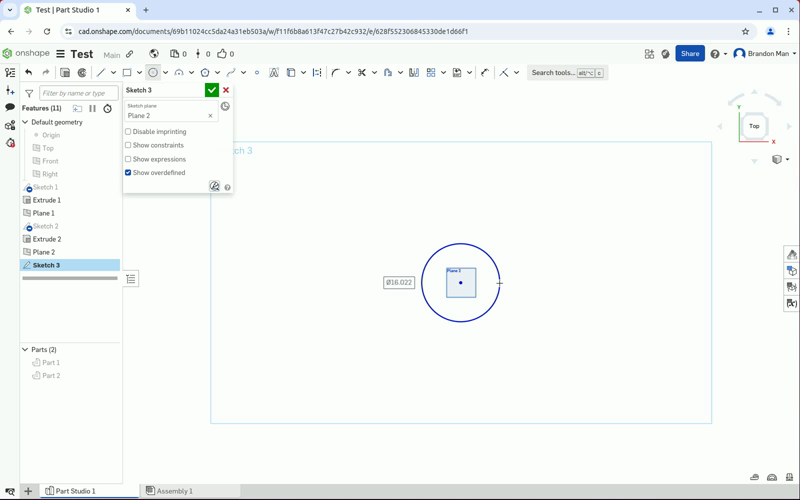
mouse_move(466, 289)
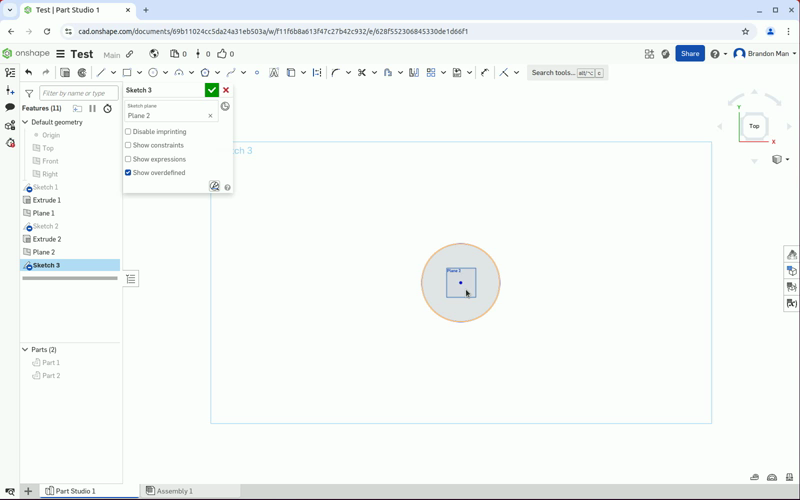
click(466, 289)
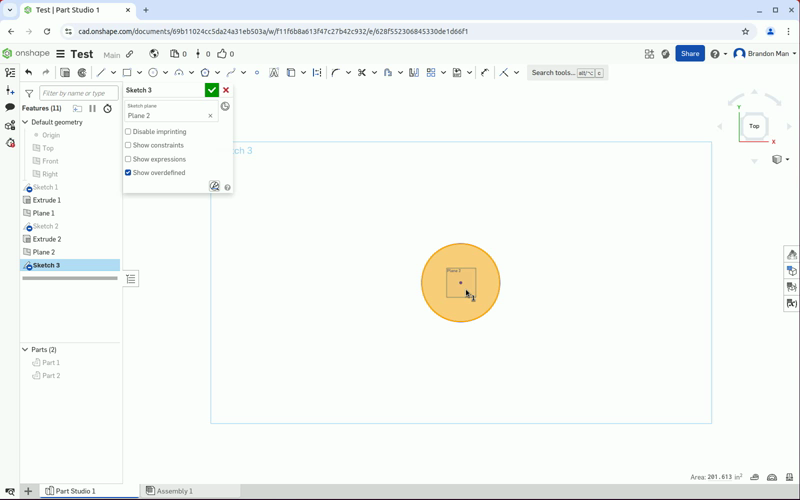
mouse_move(73, 352)
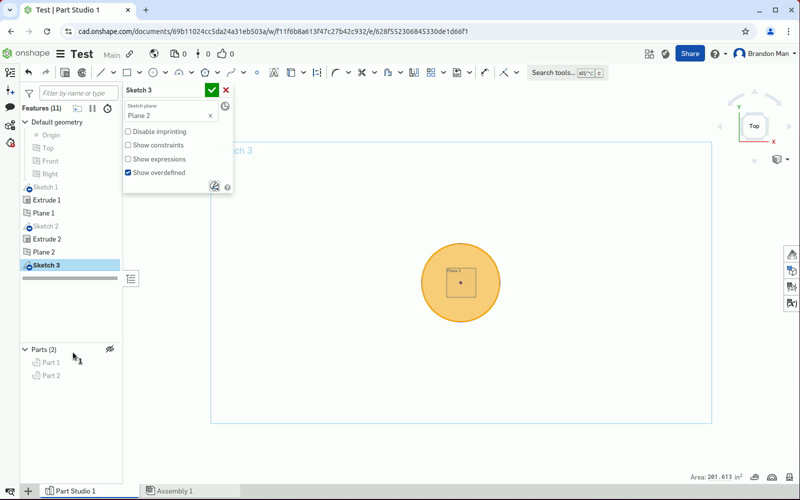
key(shift+y)
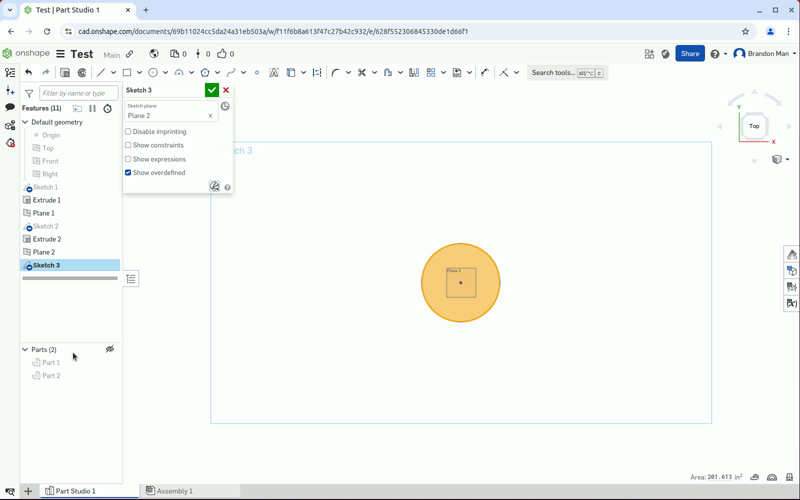
key(shift+e)
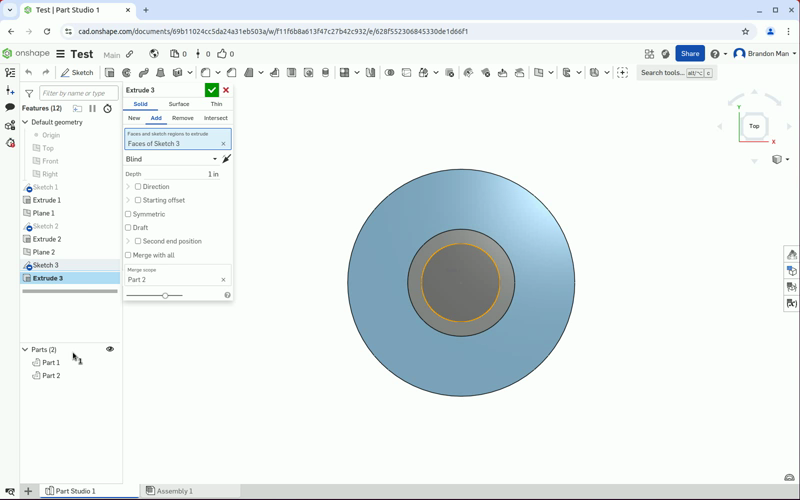
mouse_move(143, 106)
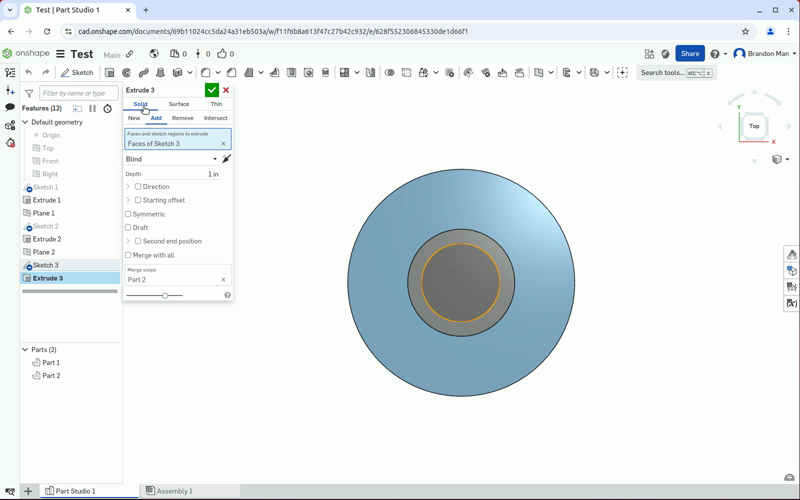
click(143, 106)
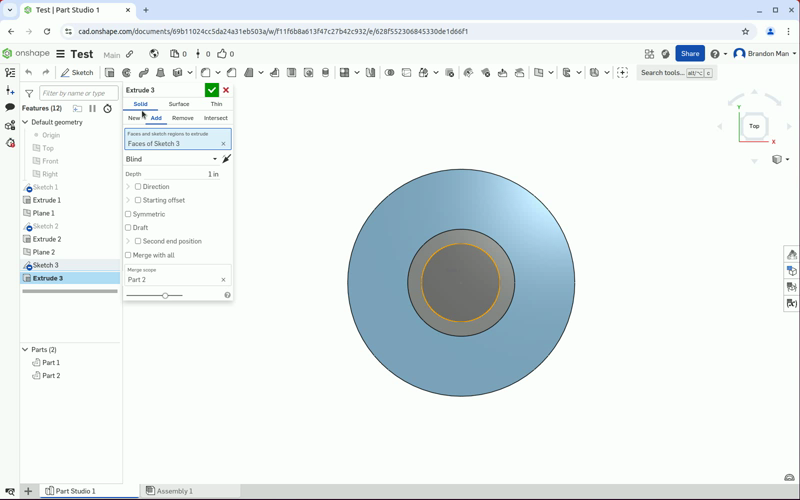
mouse_move(137, 120)
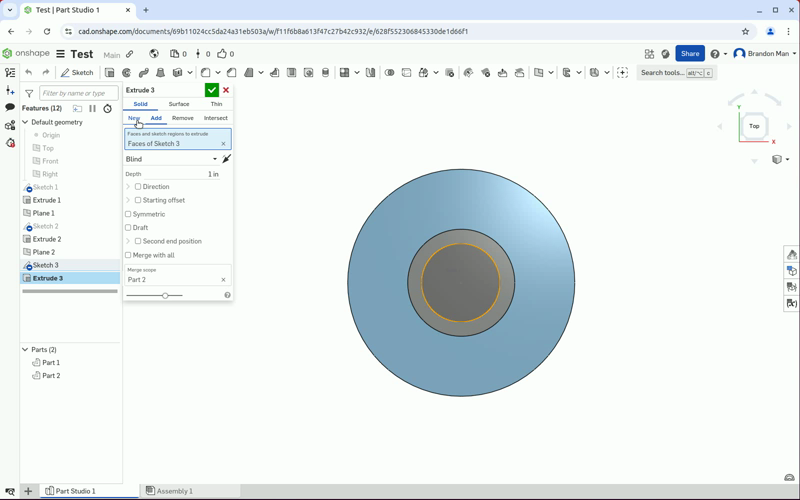
click(137, 120)
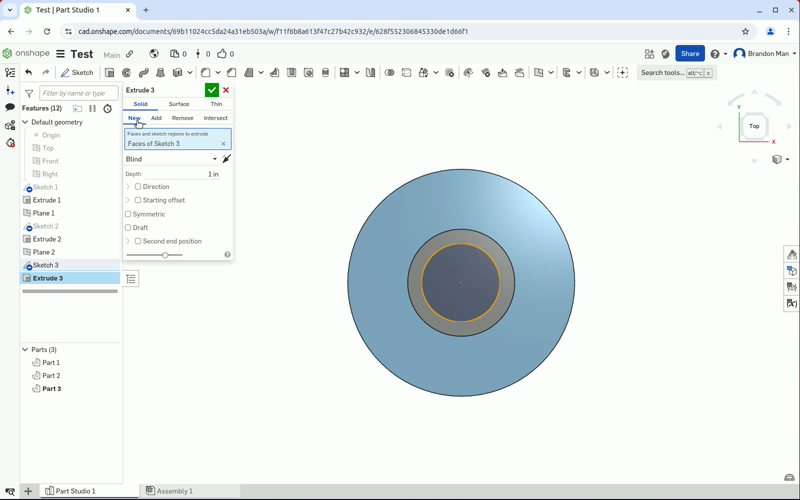
key(tab, 4)
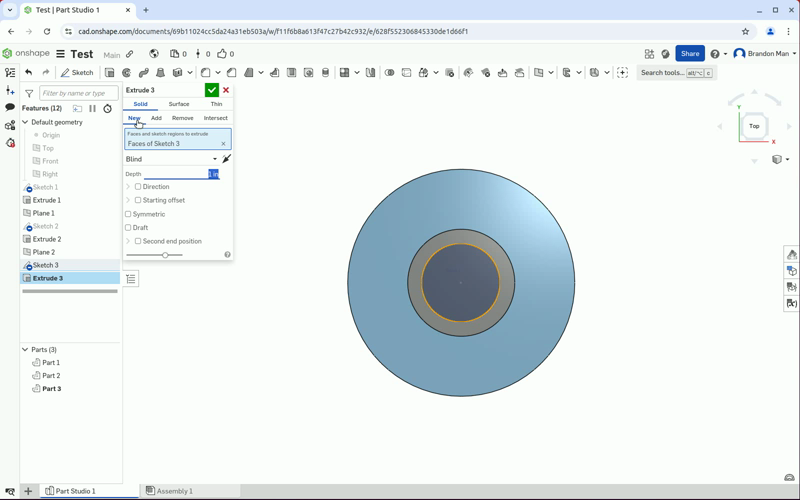
text(13.961)
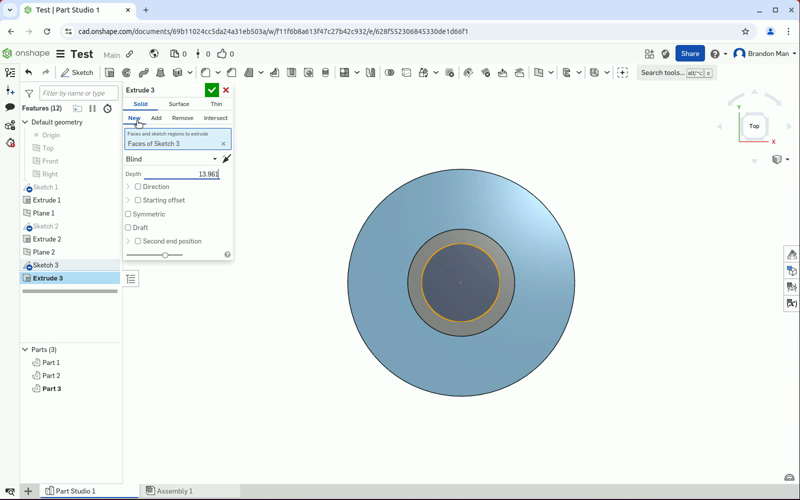
key(enter)
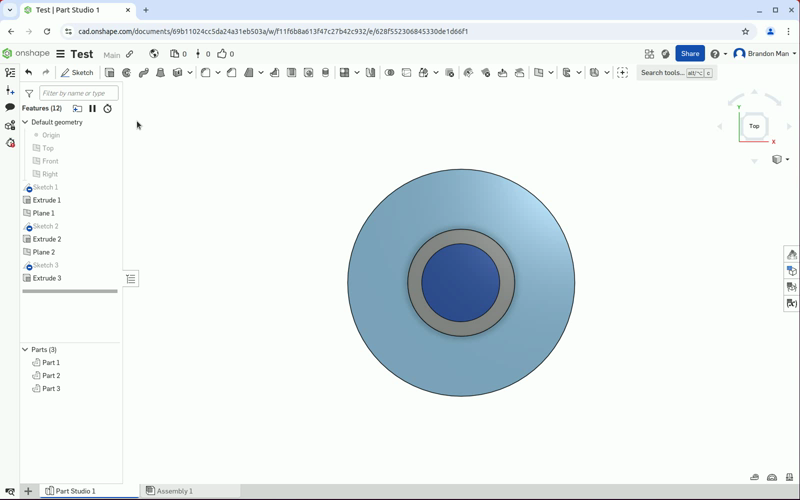
key(shift+h)
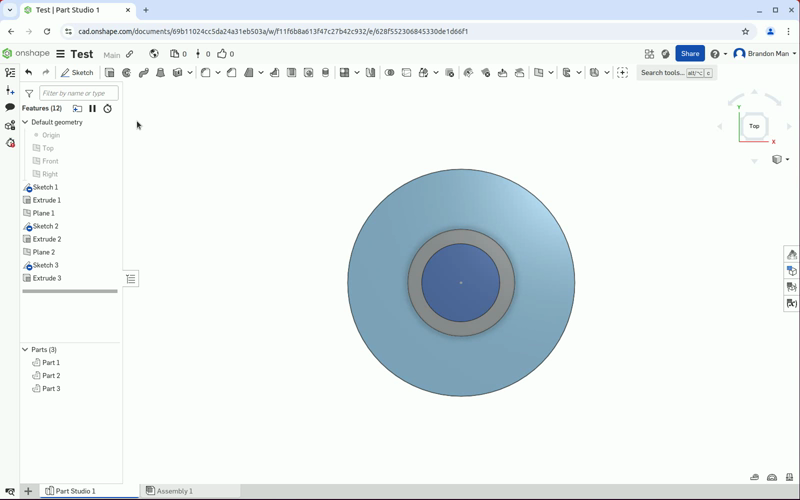
key(shift+h)
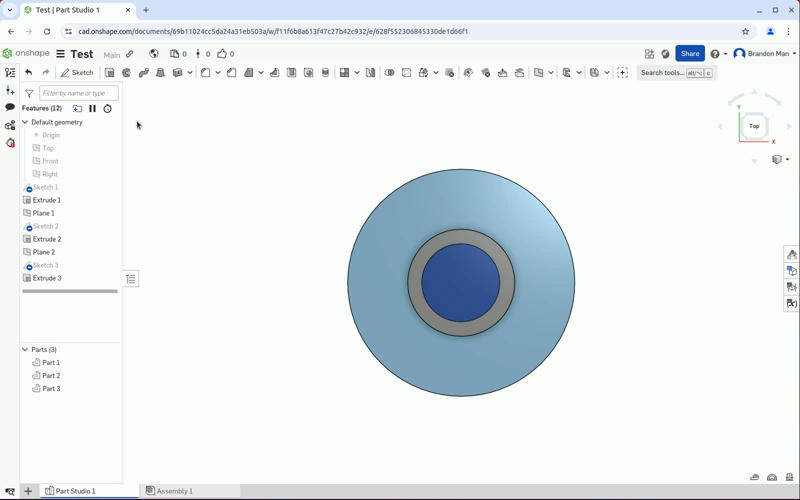
mouse_move(73, 189)
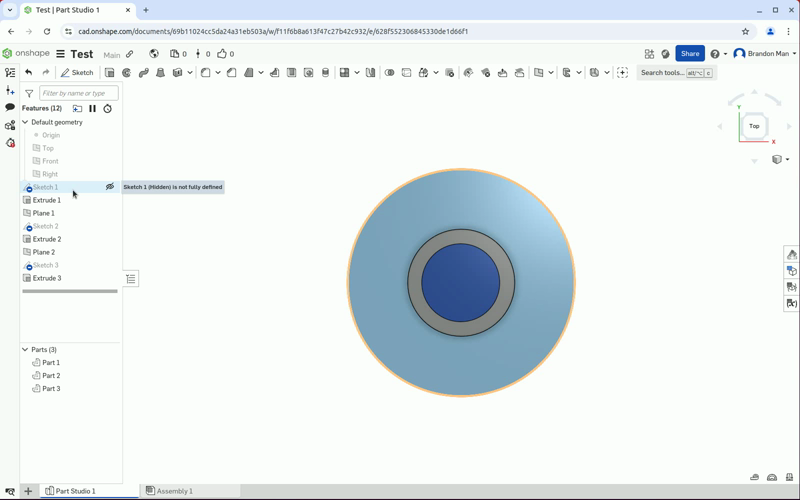
click(73, 189)
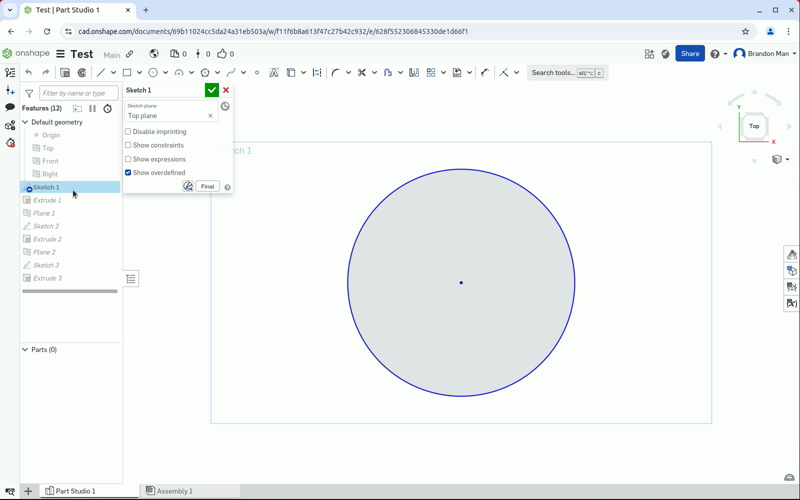
mouse_move(229, 92)
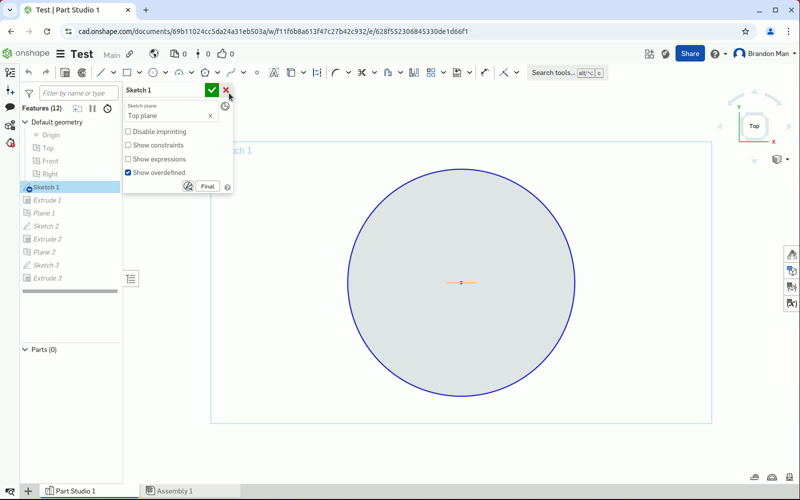
click(229, 92)
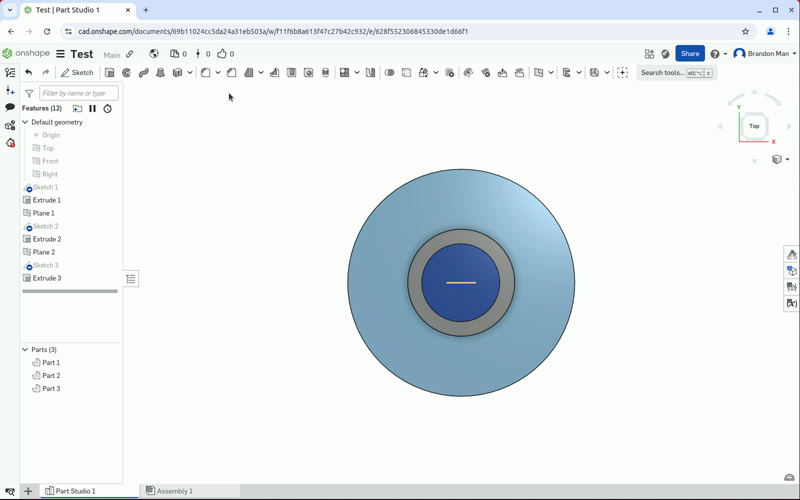
mouse_move(541, 75)
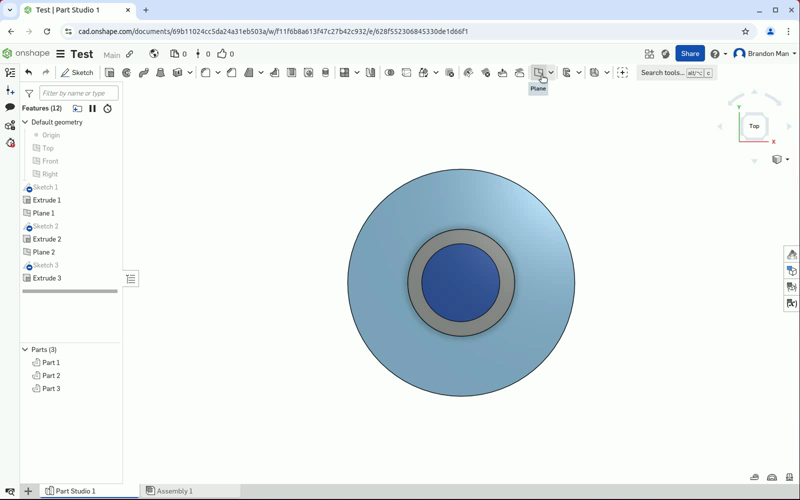
click(541, 75)
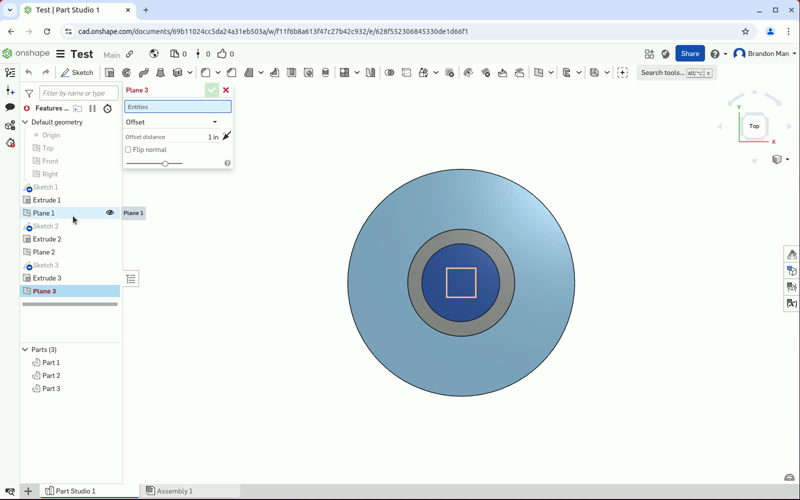
scroll(3)
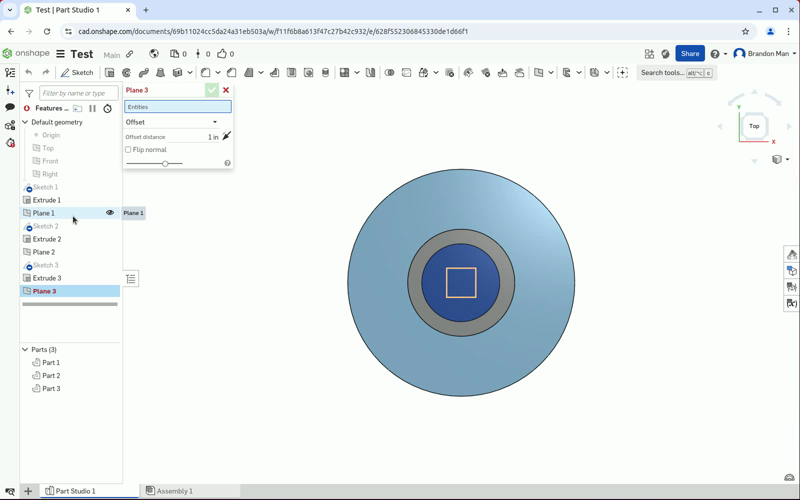
mouse_move(73, 150)
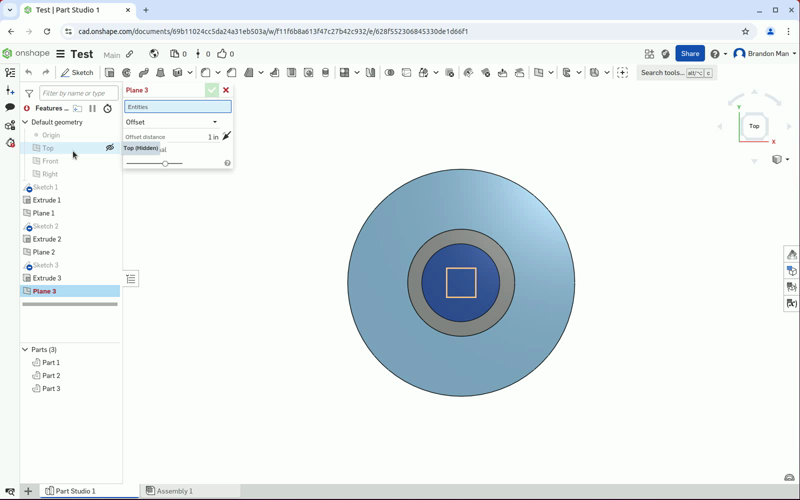
click(73, 150)
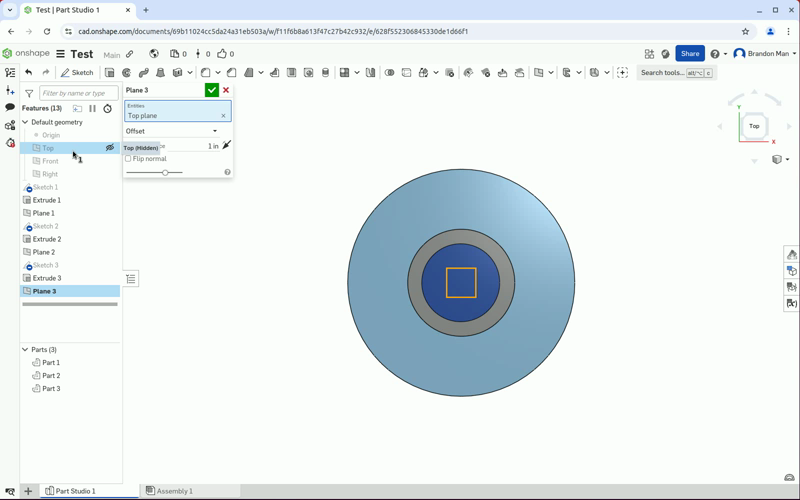
key(tab, 2)
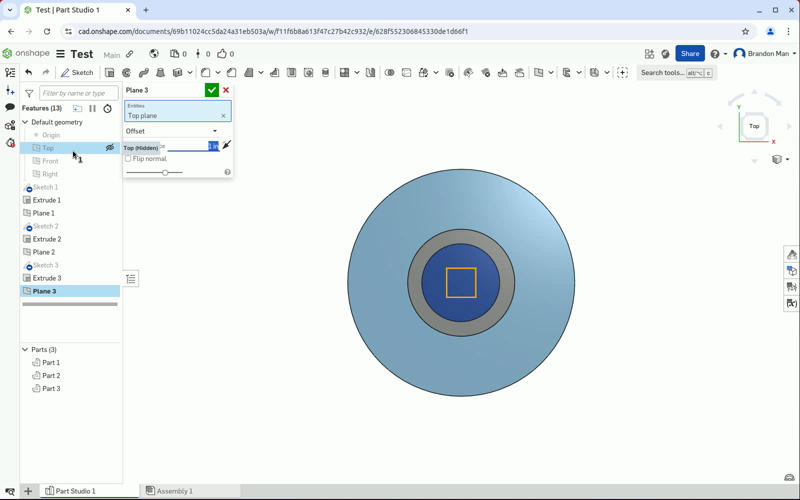
text(19.966)
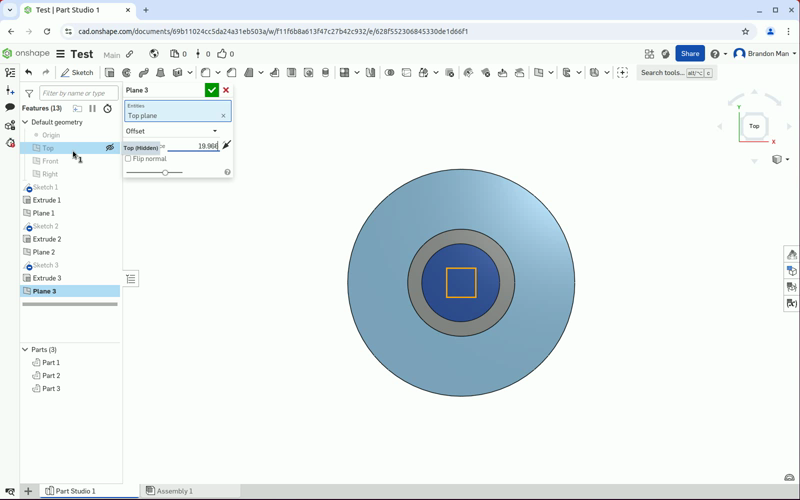
key(enter, 2)
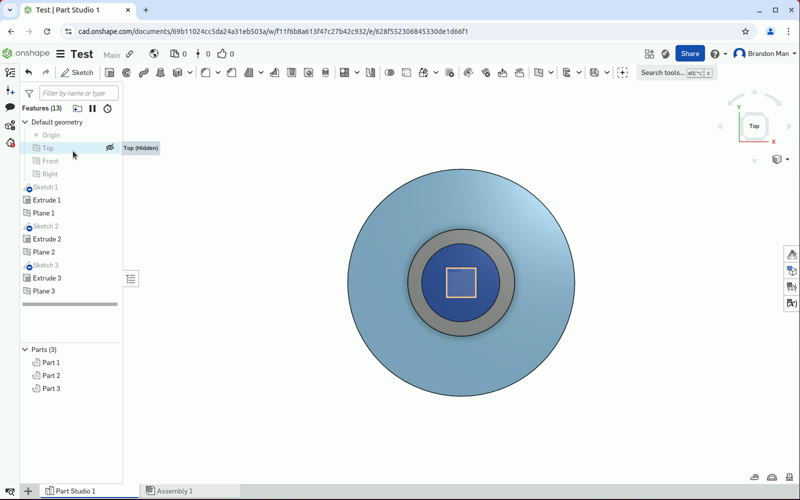
key(shift+s)
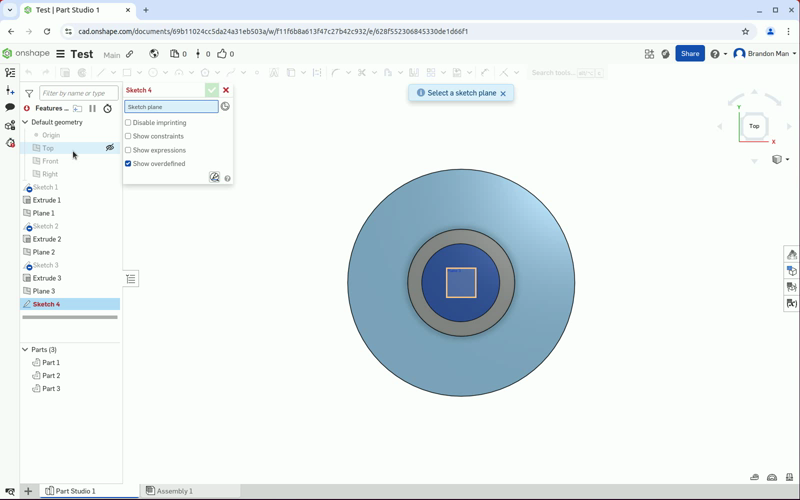
mouse_move(73, 293)
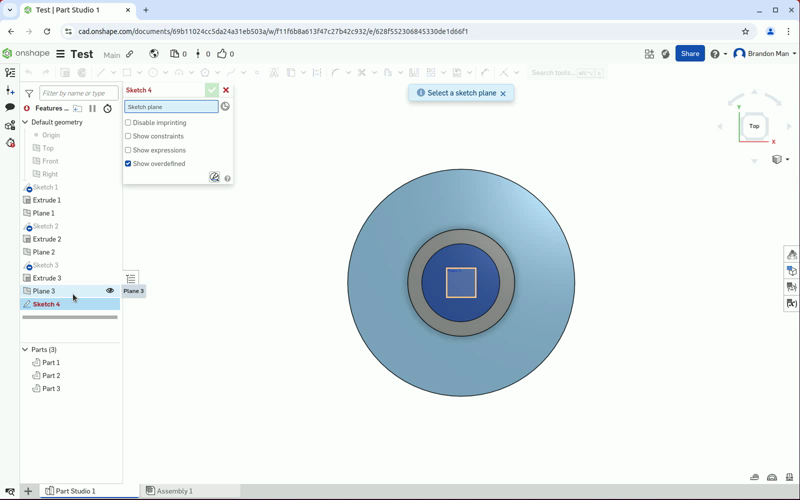
click(73, 293)
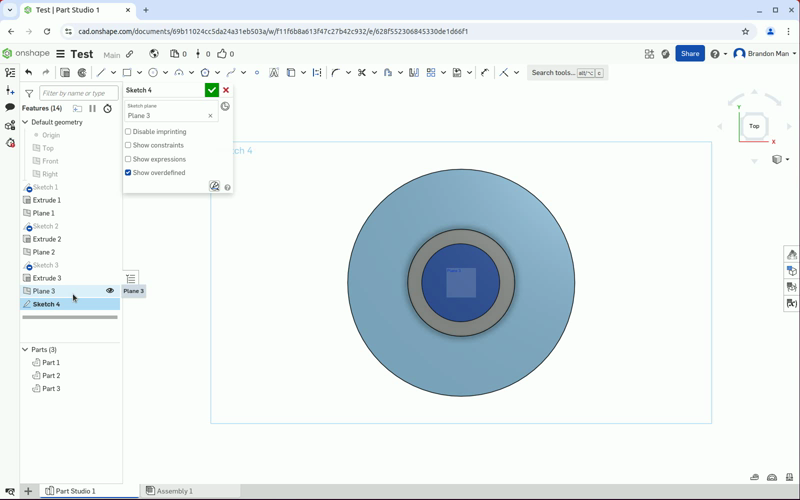
mouse_move(73, 352)
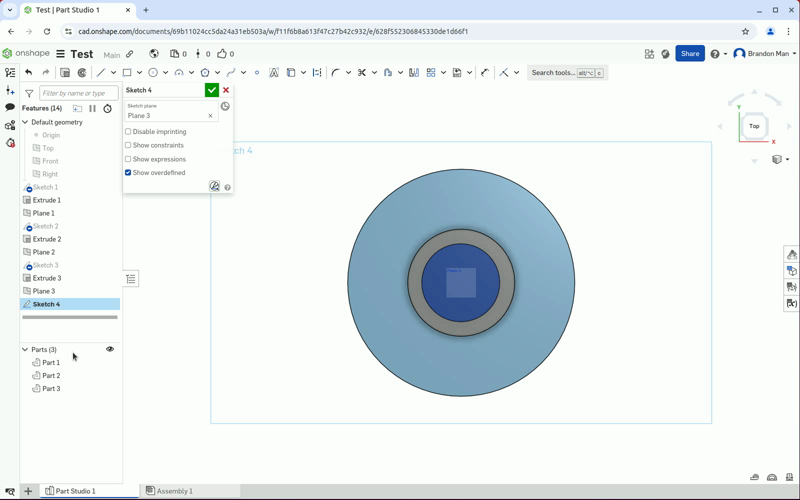
key(y)
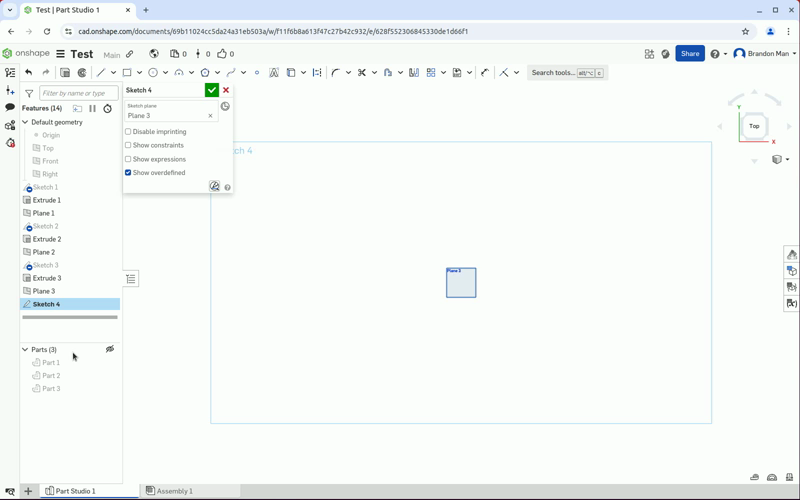
key(c)
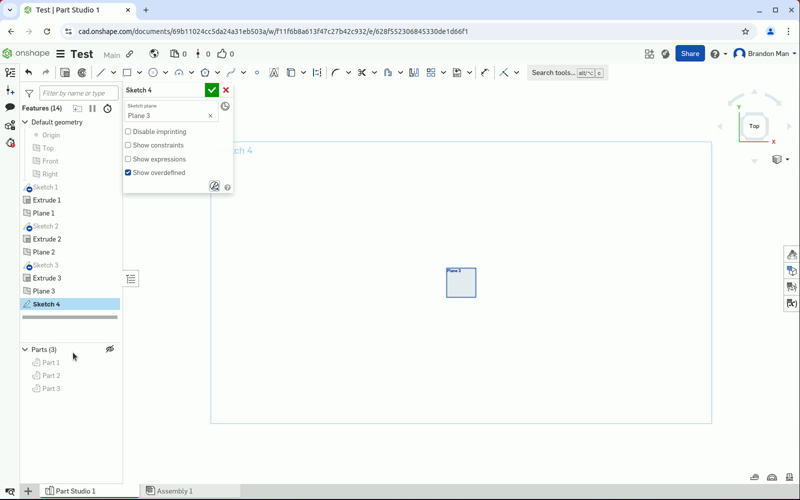
key_down(shift)
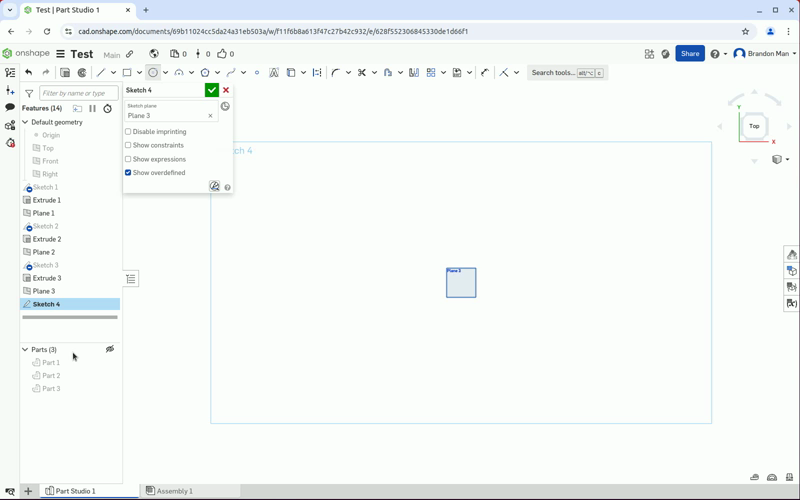
mouse_move(461, 282)
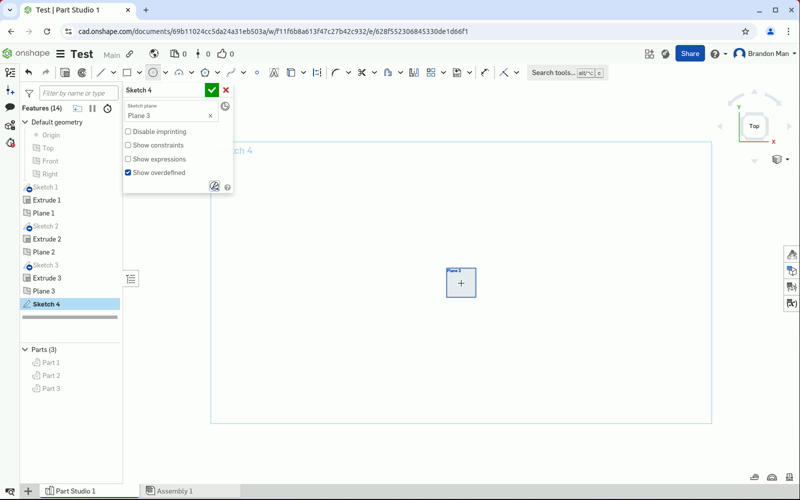
click(461, 282)
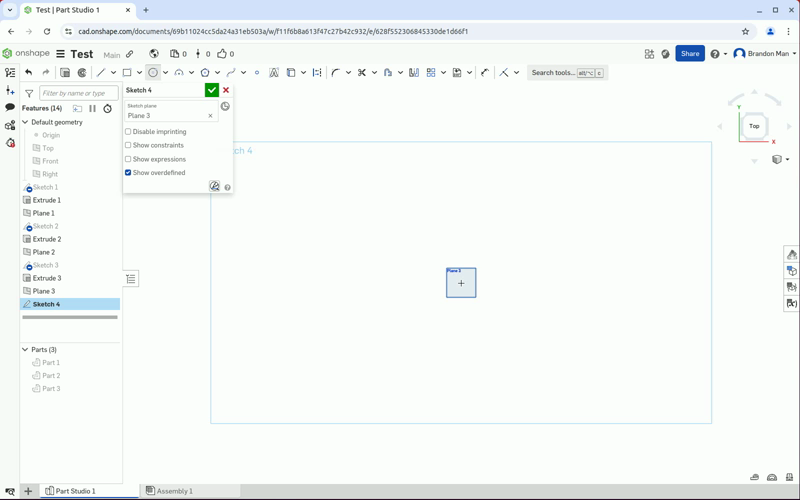
key_up(shift)
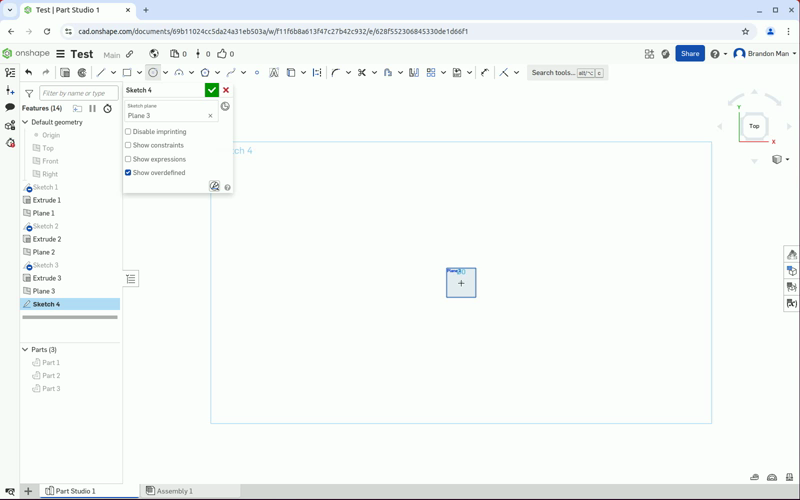
mouse_move(480, 282)
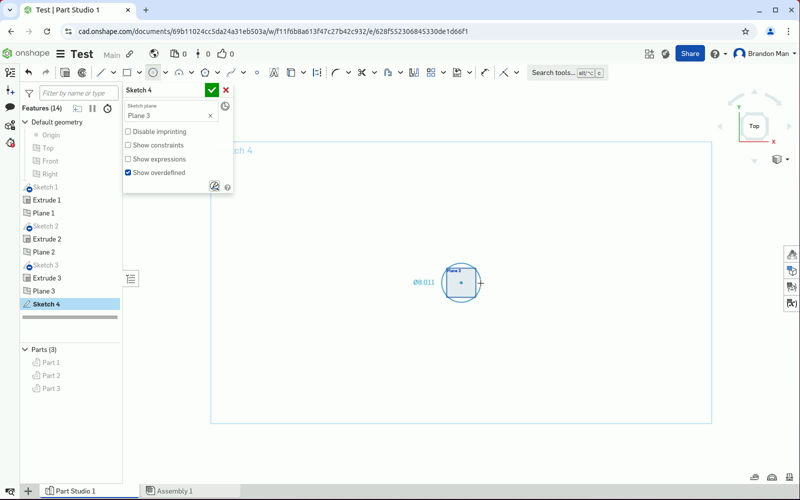
click(480, 282)
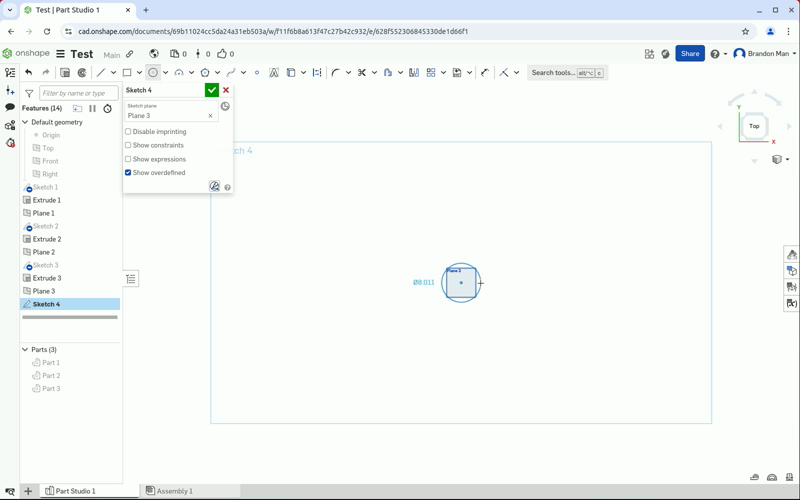
key(esc)
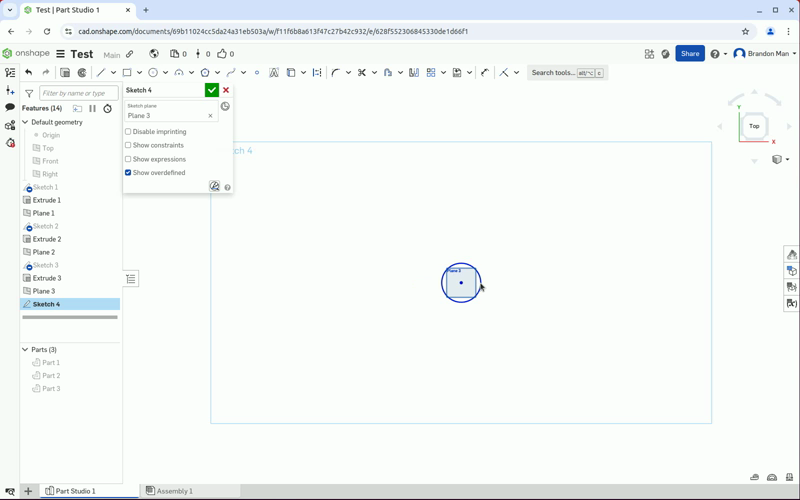
mouse_move(462, 285)
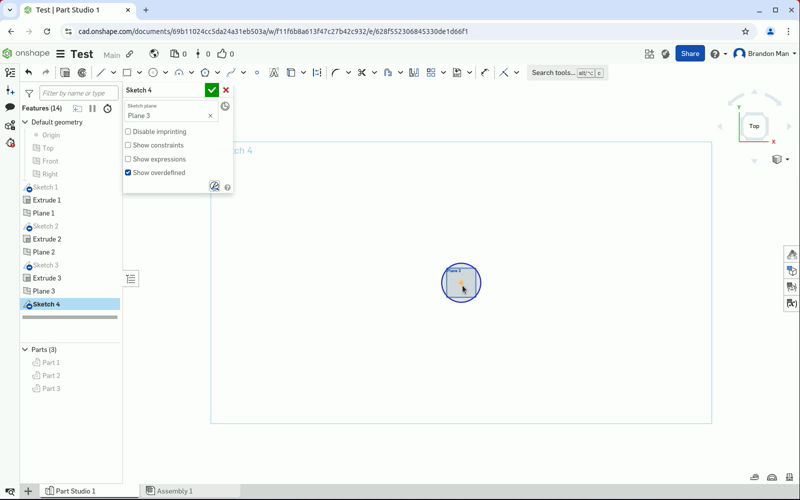
scroll(6)
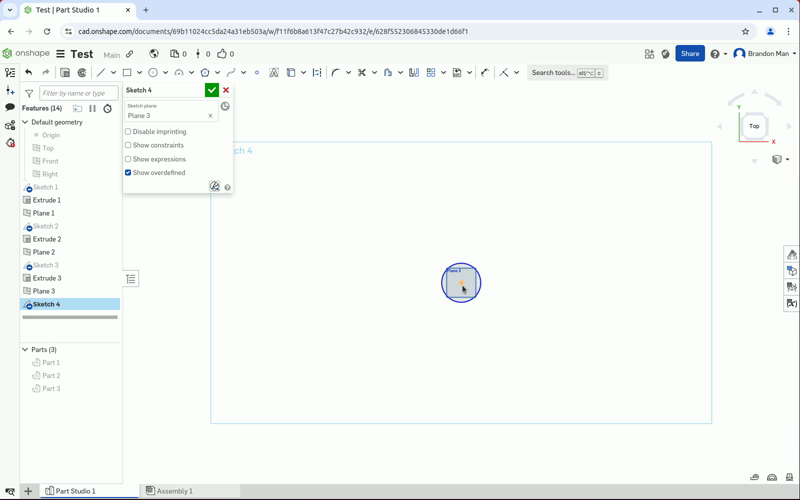
scroll(6)
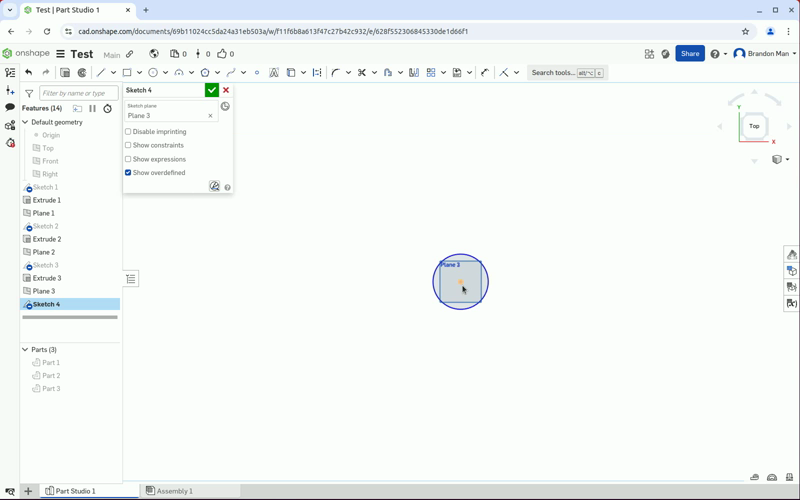
scroll(6)
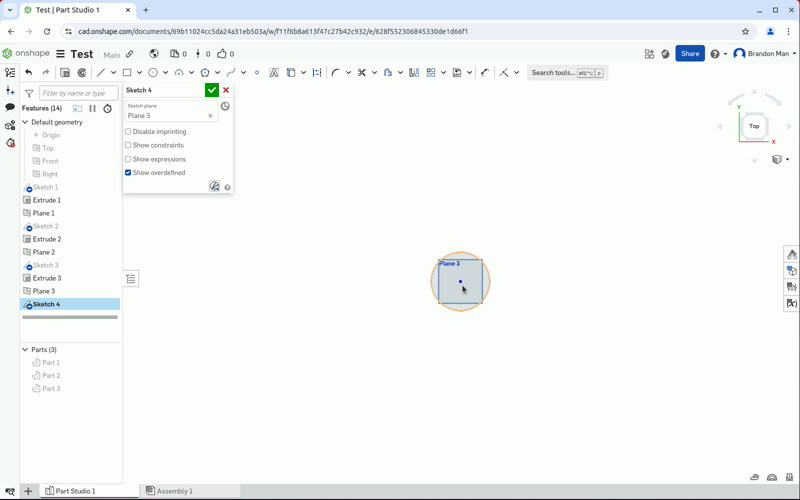
scroll(6)
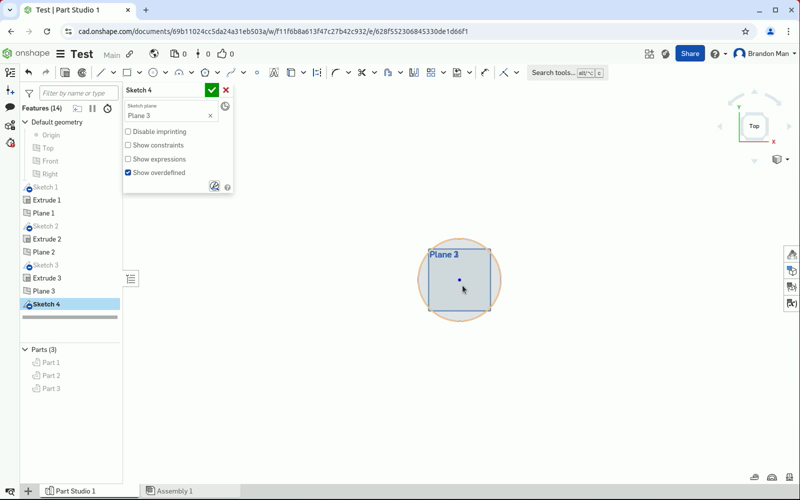
scroll(6)
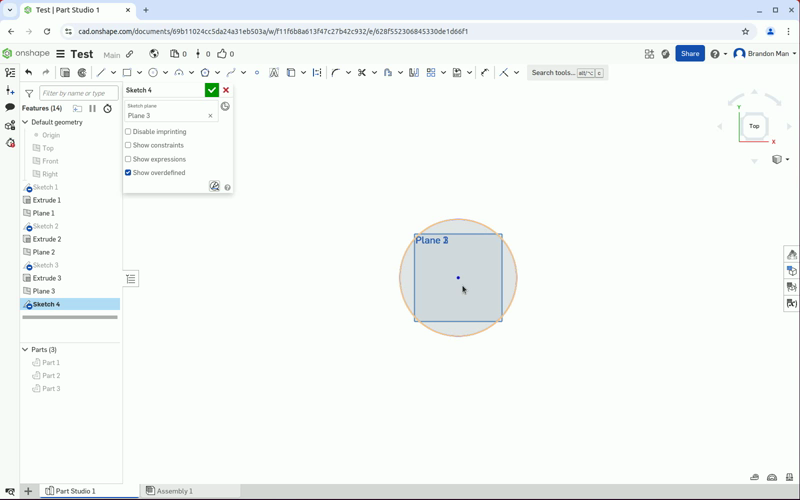
scroll(6)
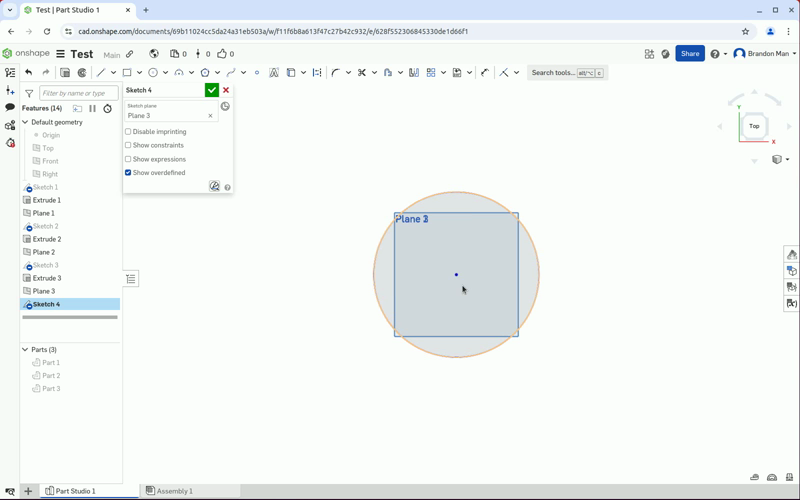
scroll(6)
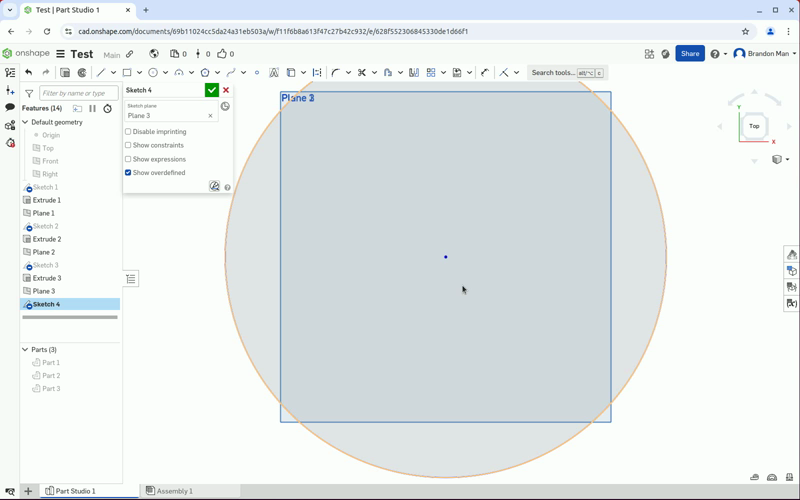
click(462, 285)
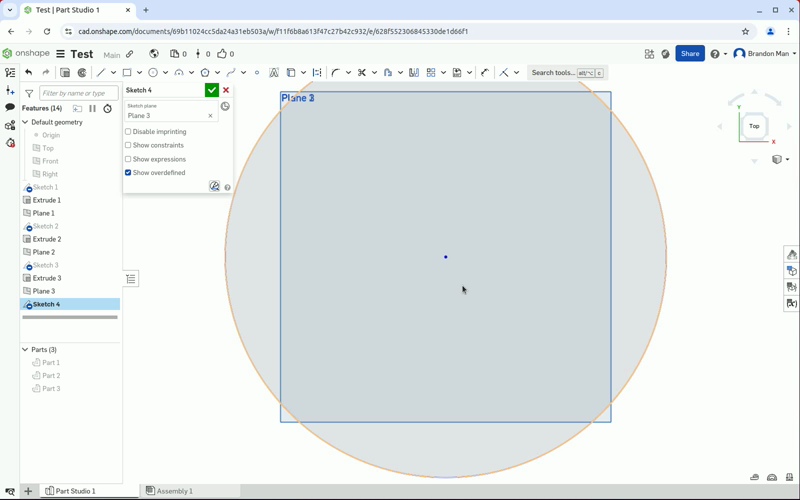
scroll(-6)
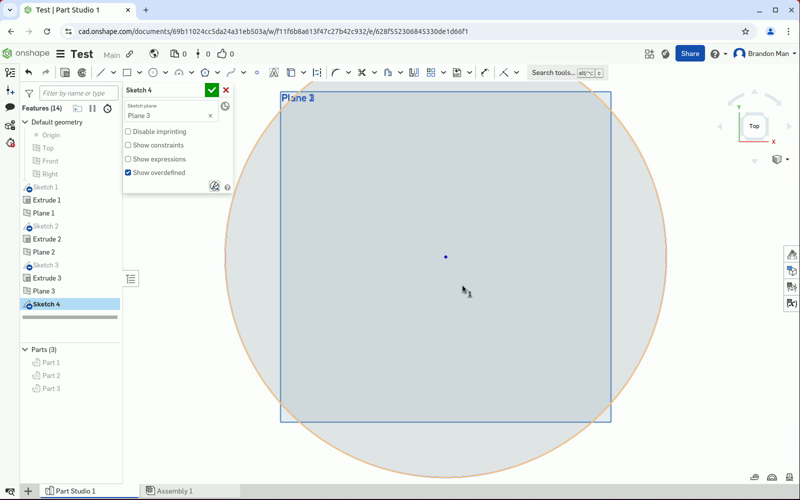
scroll(-6)
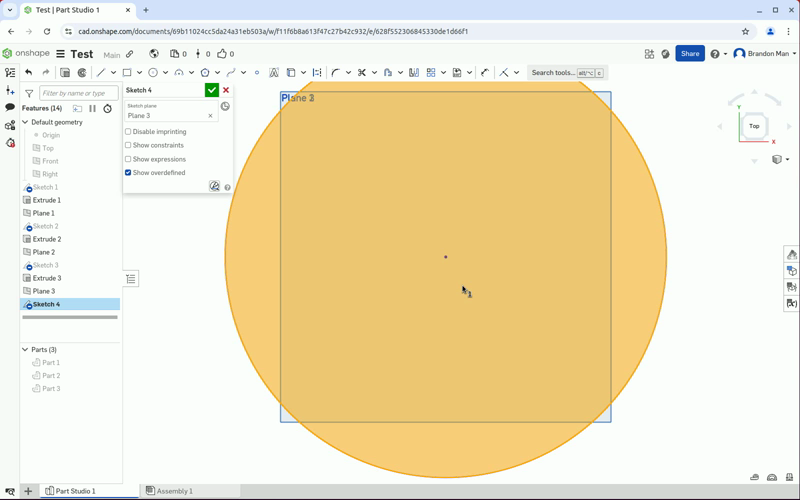
scroll(-6)
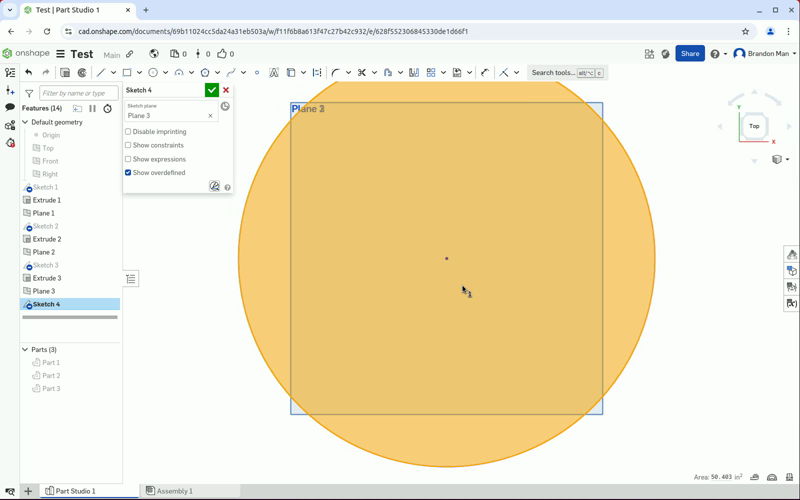
scroll(-6)
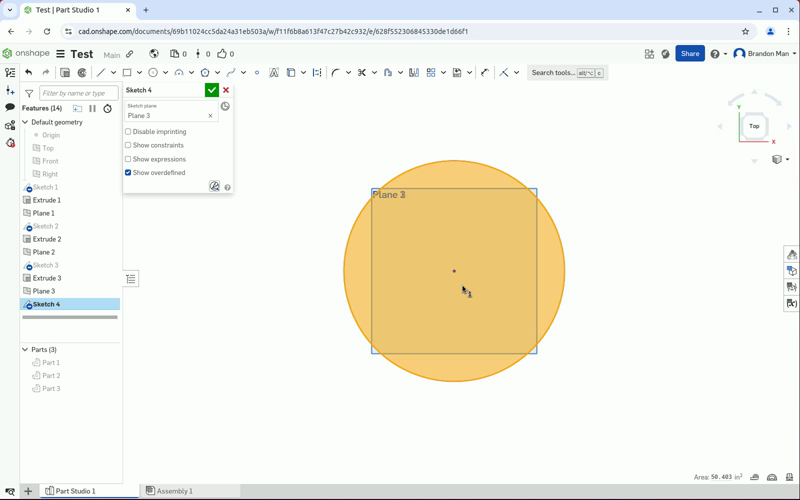
scroll(-6)
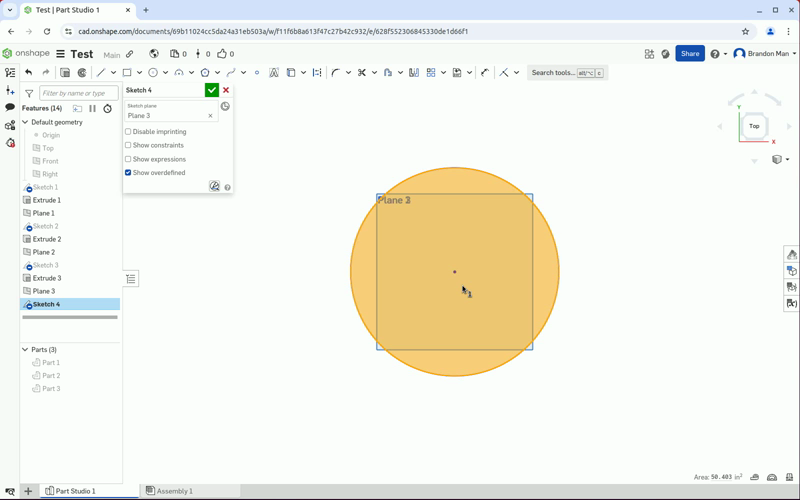
scroll(-6)
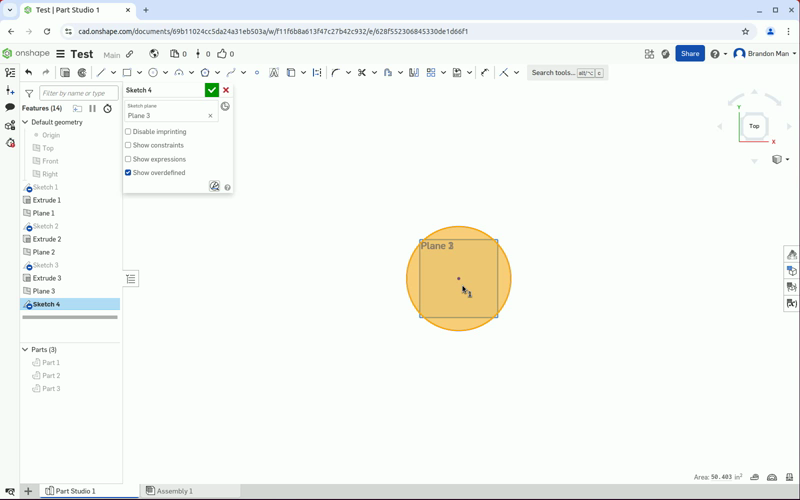
scroll(-6)
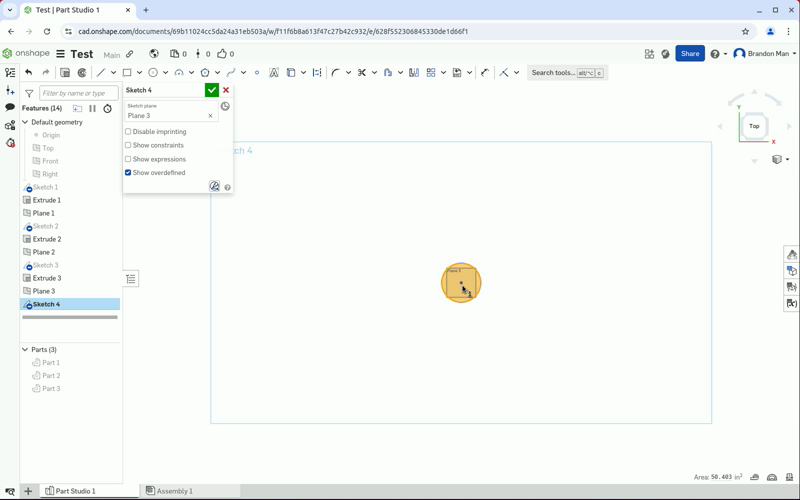
mouse_move(73, 352)
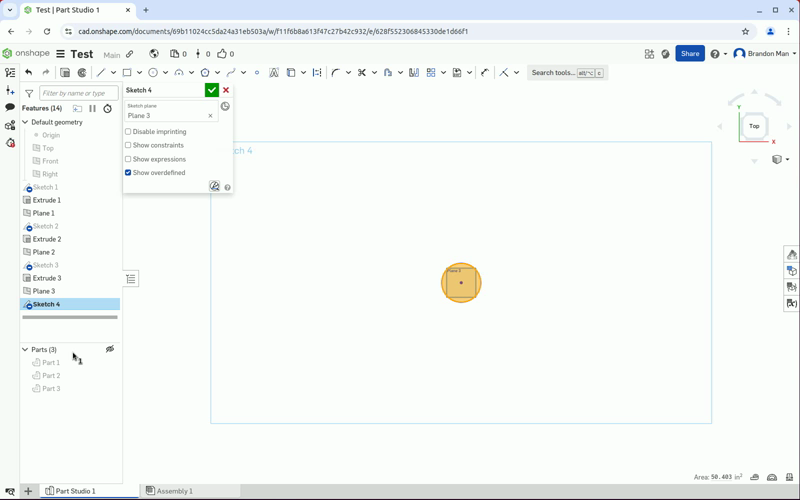
key(shift+y)
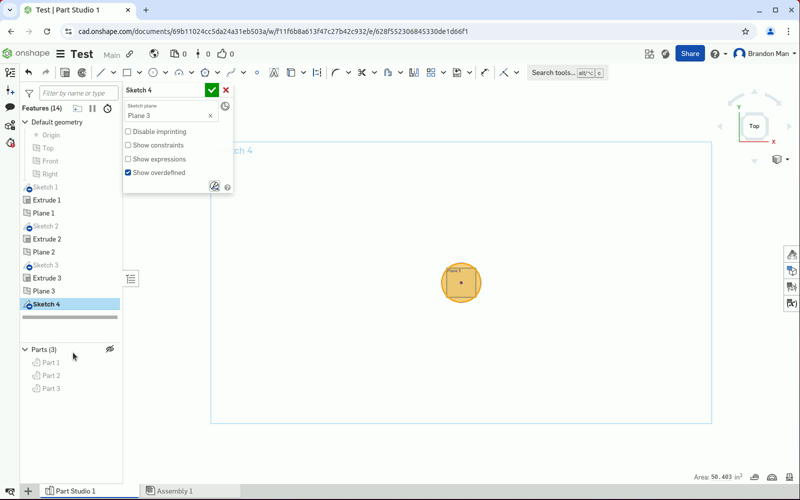
key(shift+e)
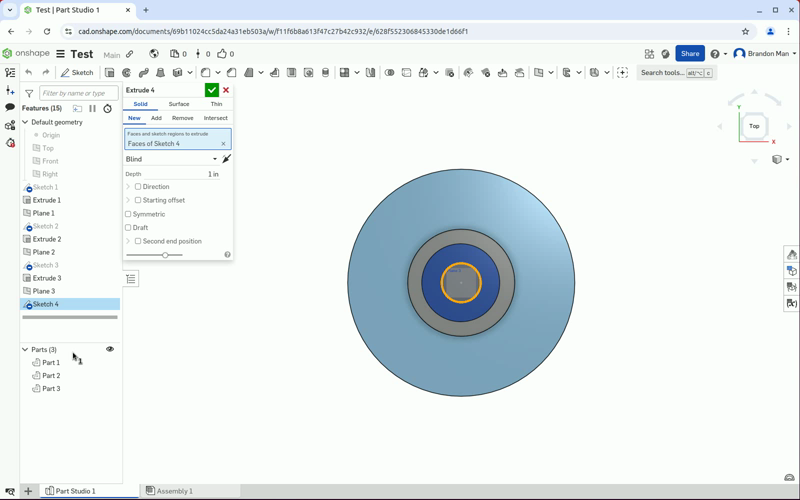
mouse_move(143, 106)
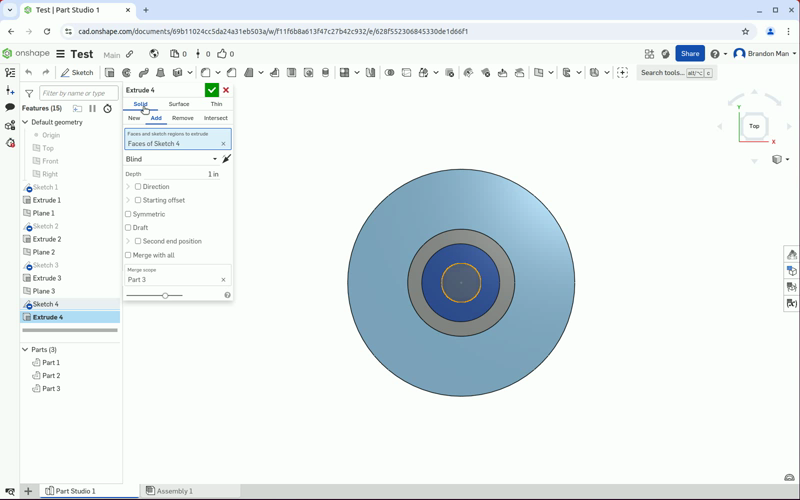
click(143, 106)
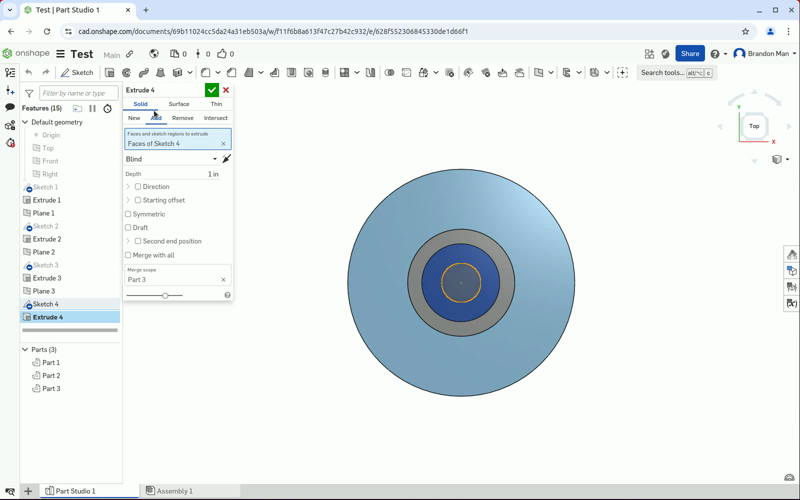
mouse_move(186, 120)
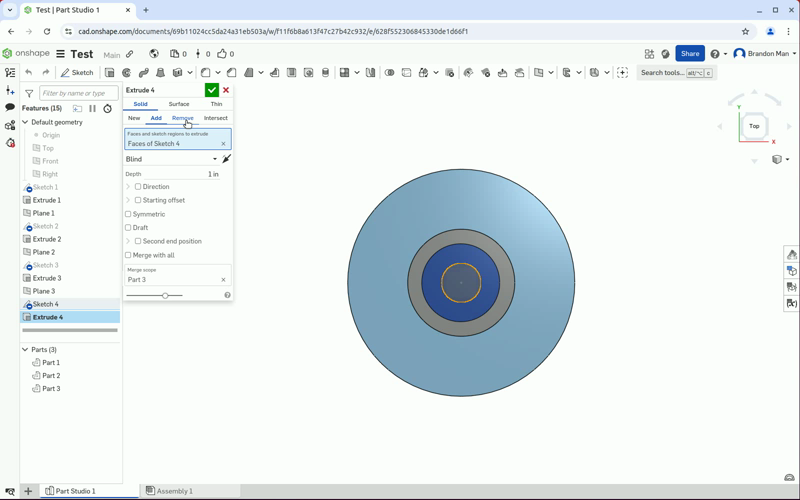
click(186, 120)
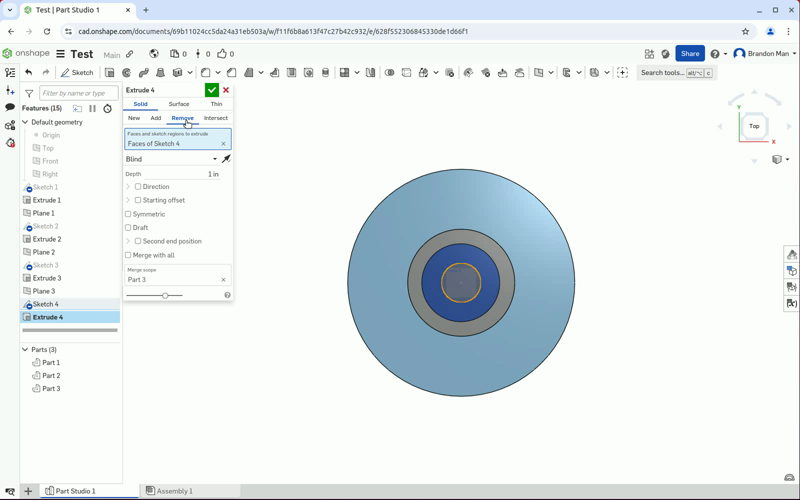
key(tab, 4)
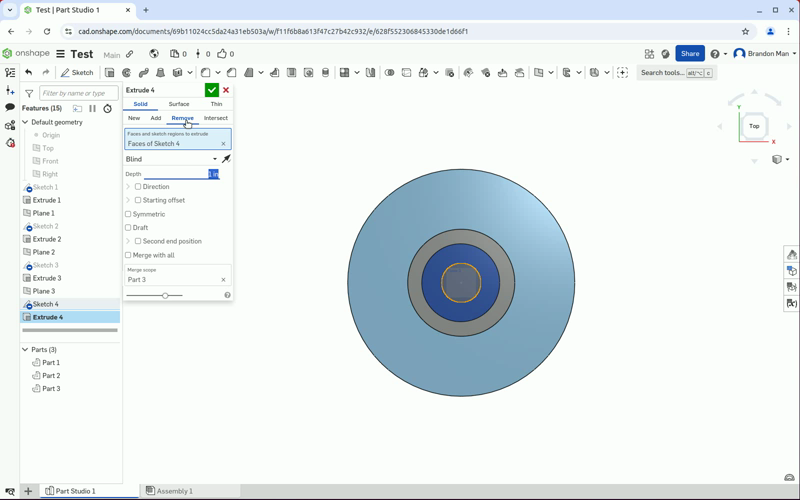
text(13.961)
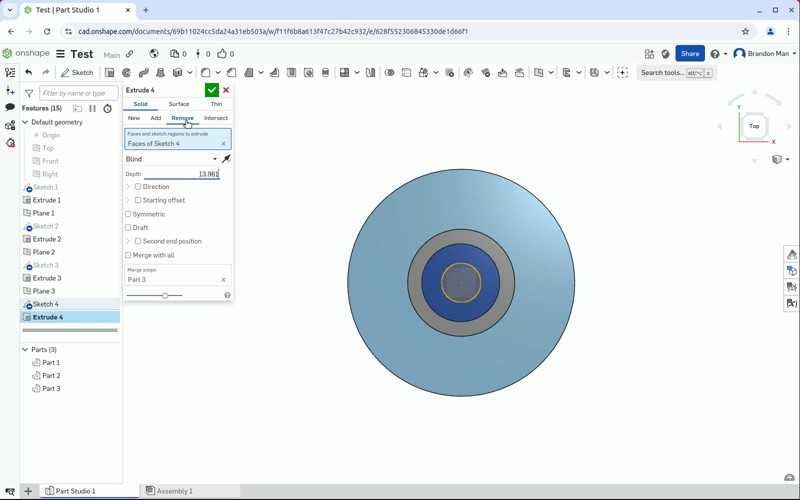
key(tab, 6)
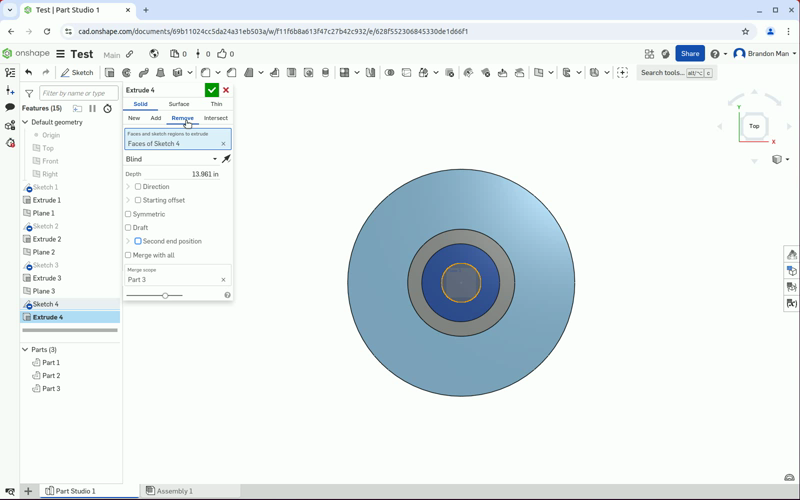
key(space)
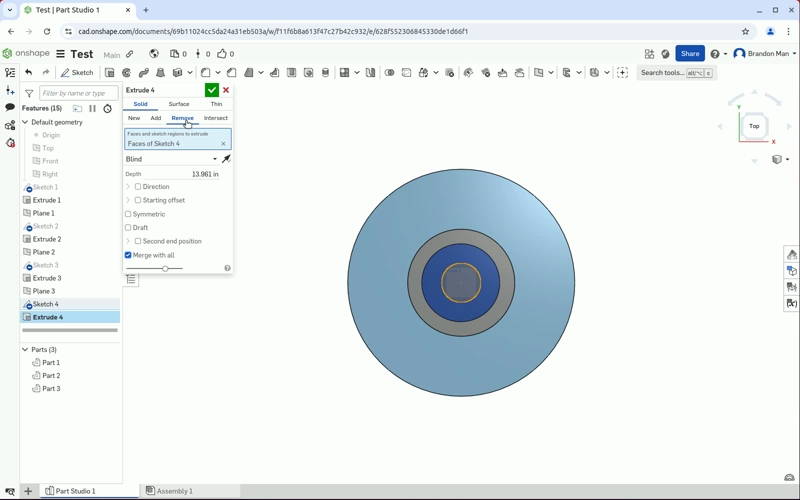
key(enter)
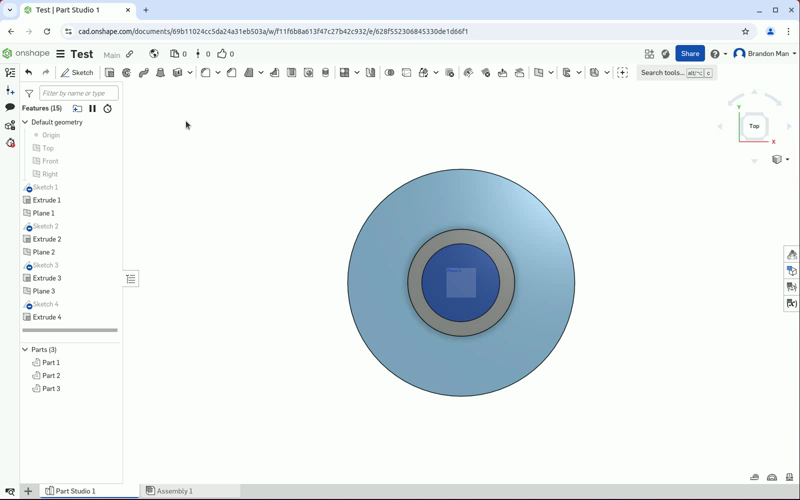
key(shift+h)
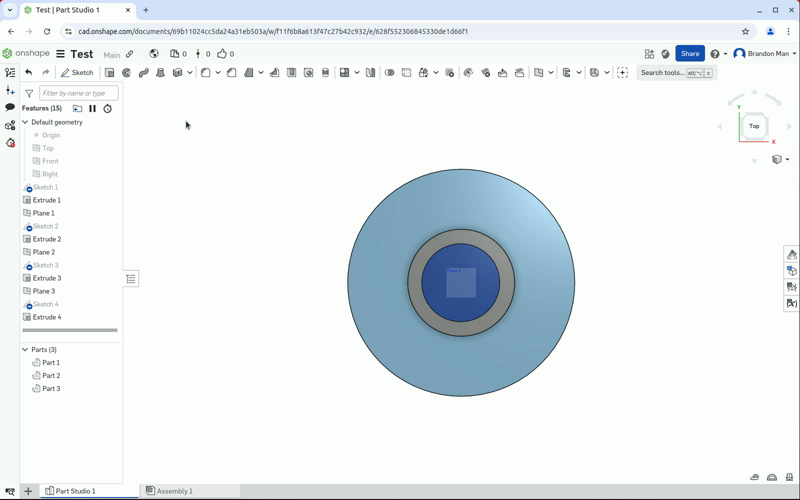
key(shift+h)
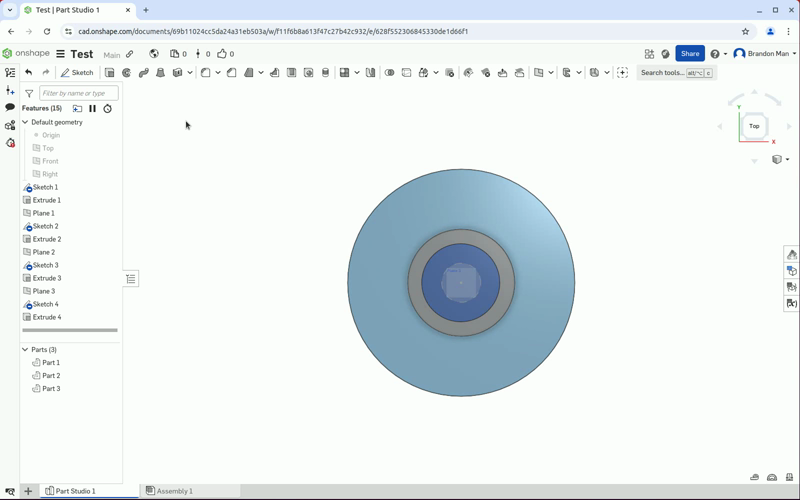
key(shift+7)
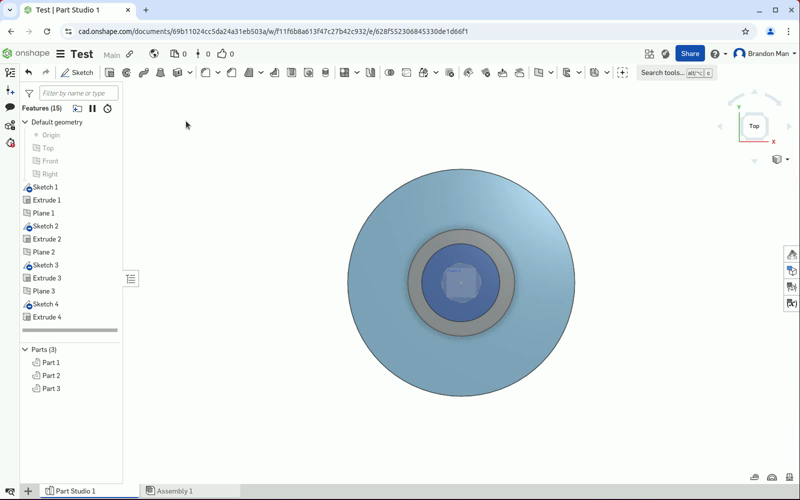
key(up, 3)
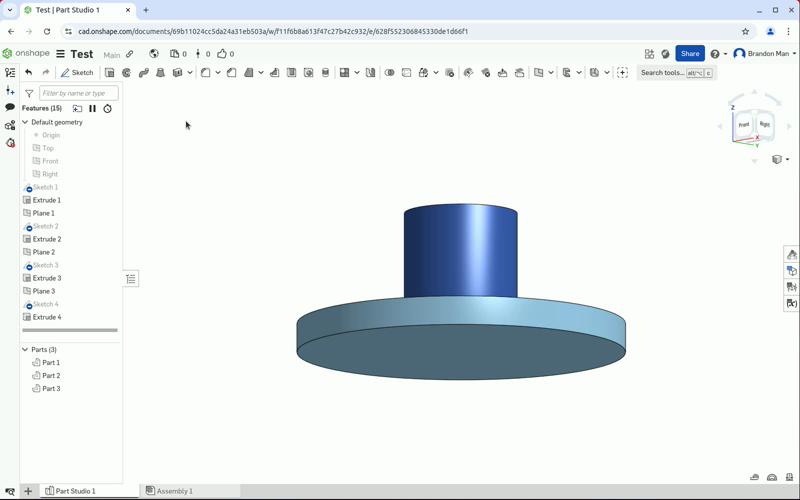
key(left, 3)
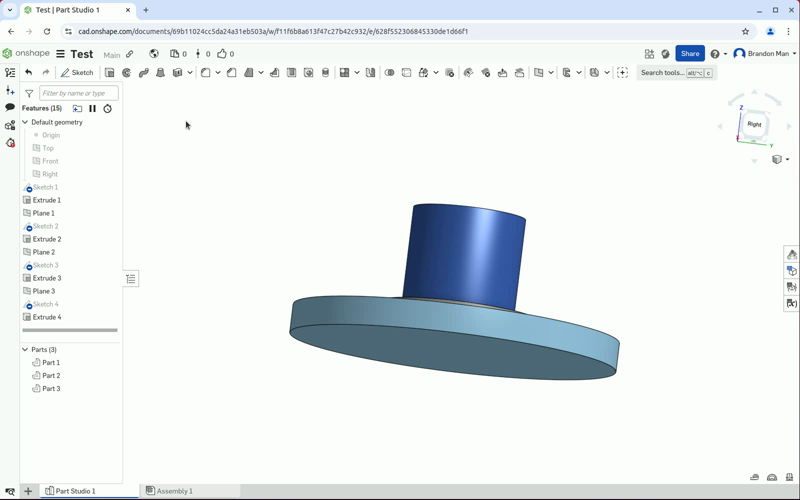
key(right, 3)
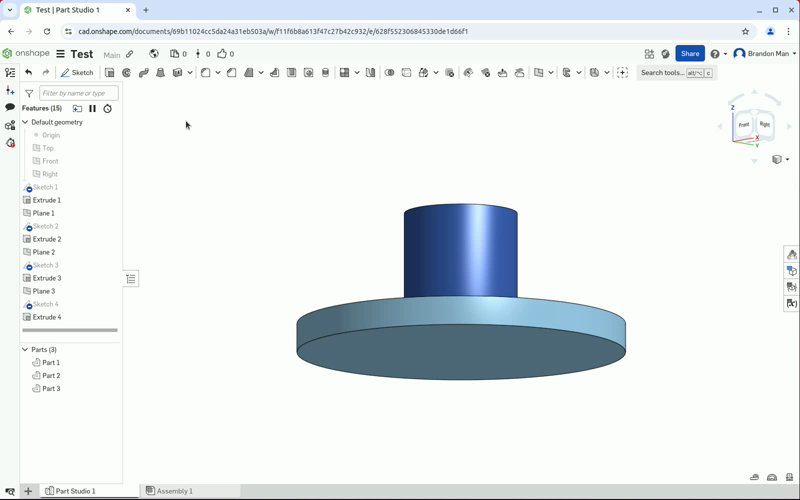
key(down, 3)
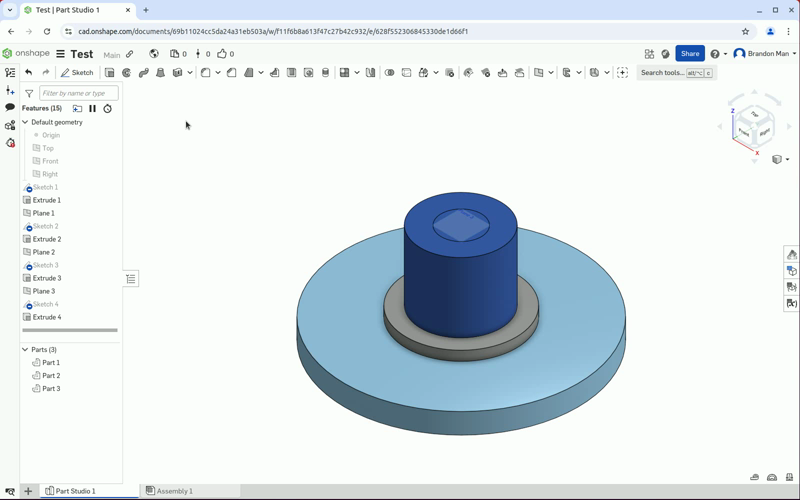
mouse_move(73, 189)
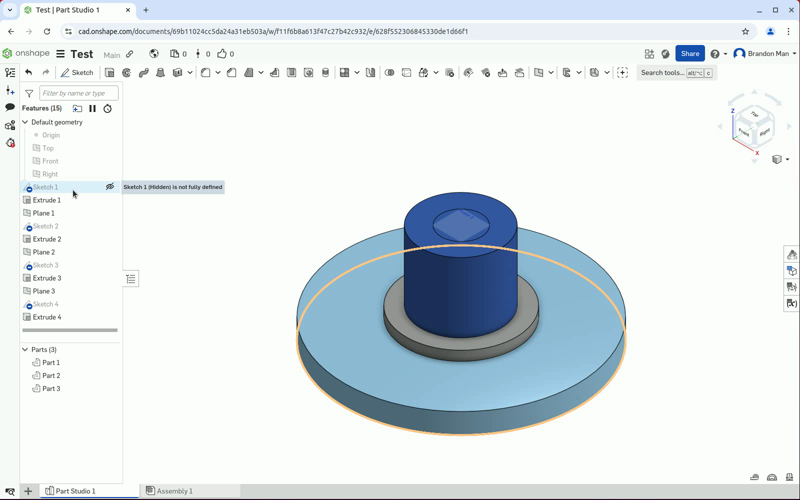
click(73, 189)